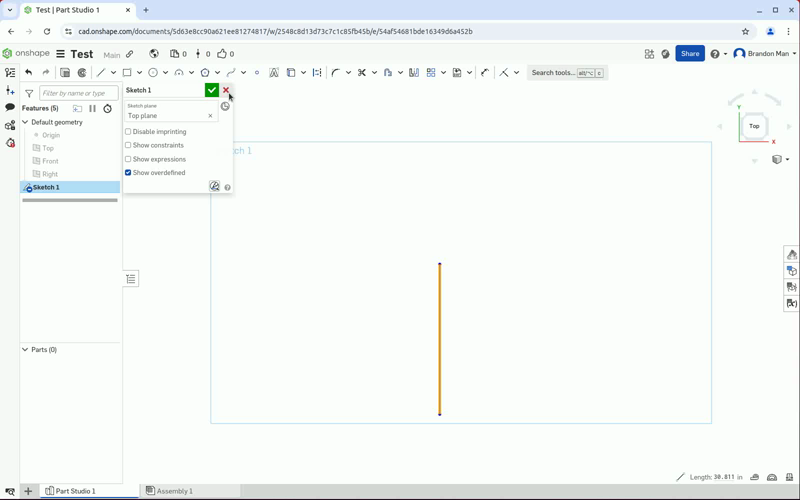
key(shift+h)
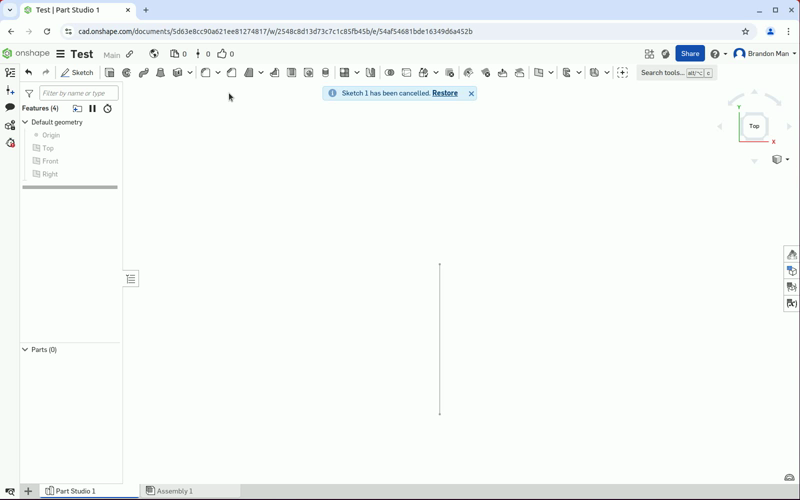
mouse_move(73, 352)
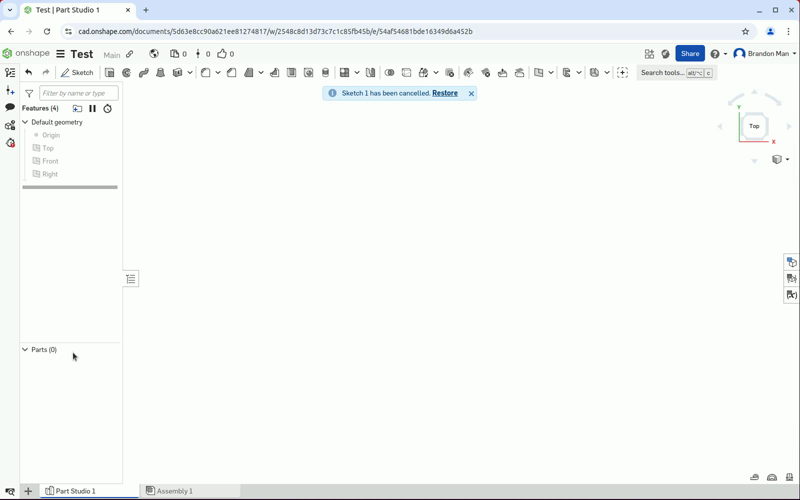
key(y)
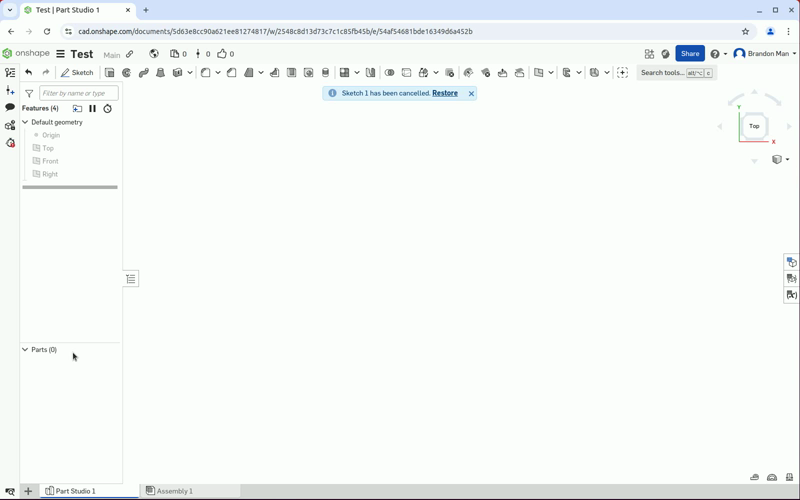
key(shift+p)
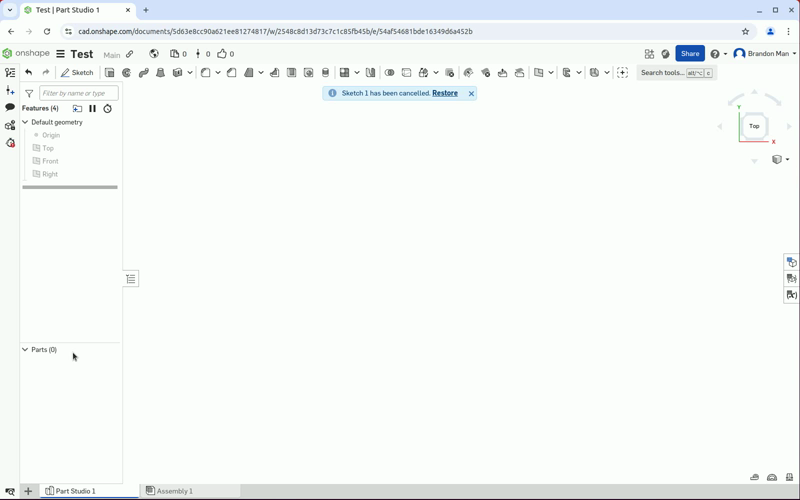
key(space)
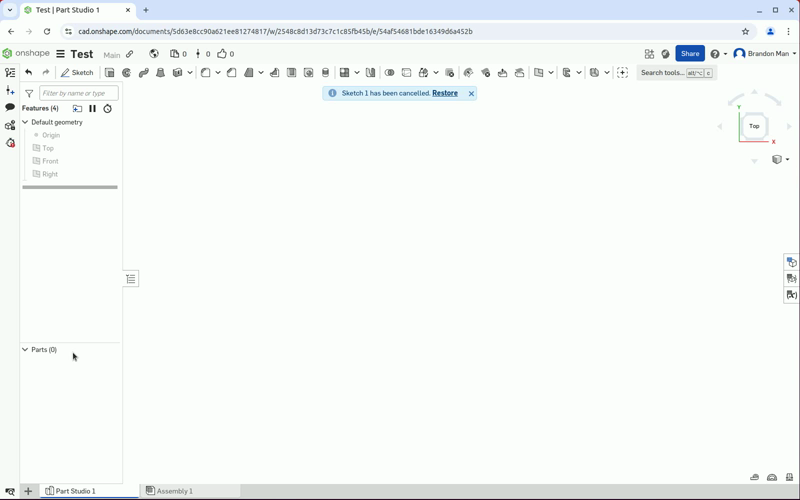
key_down(shift)
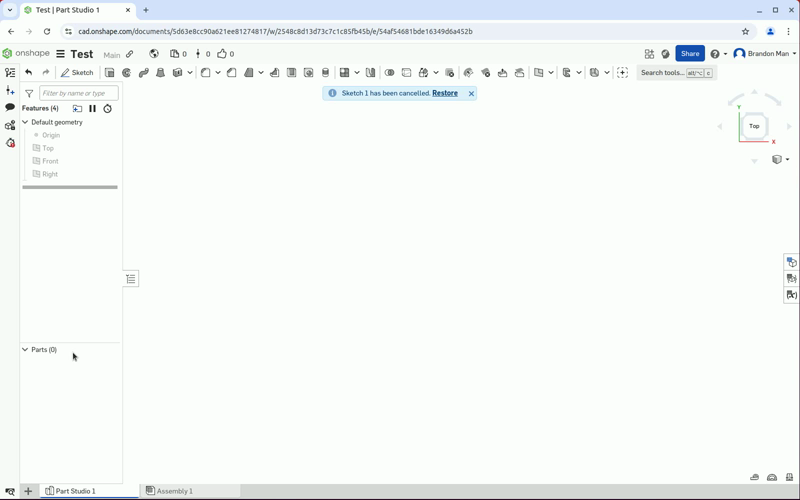
key(up)
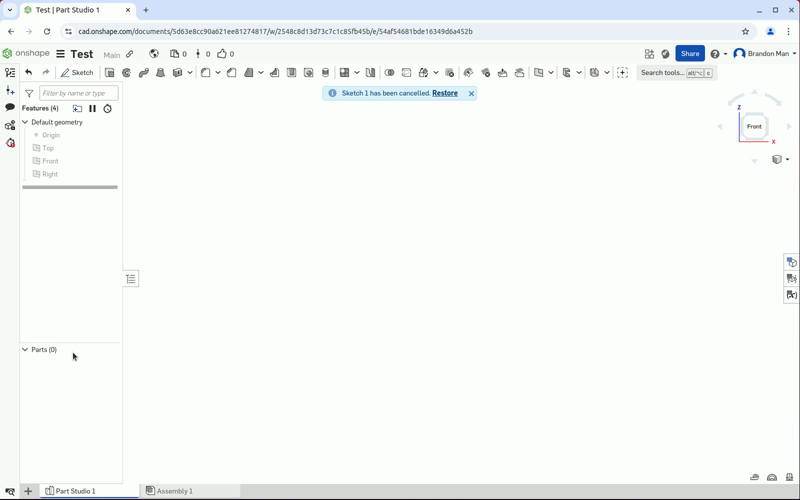
key_up(shift)
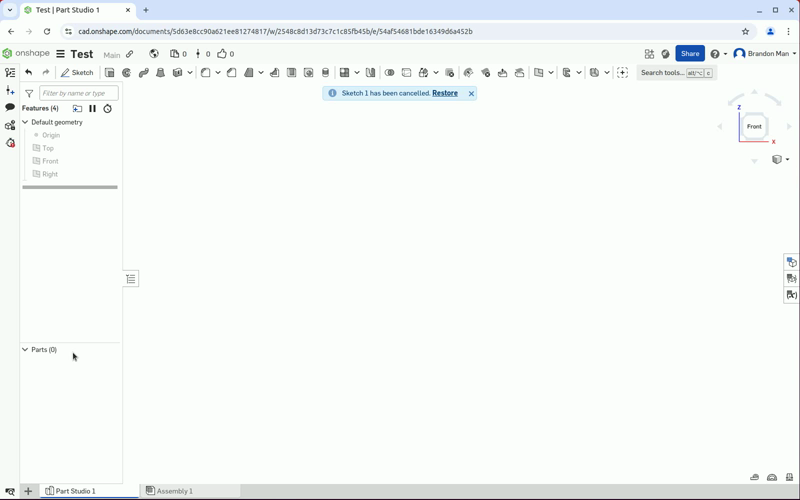
key(space)
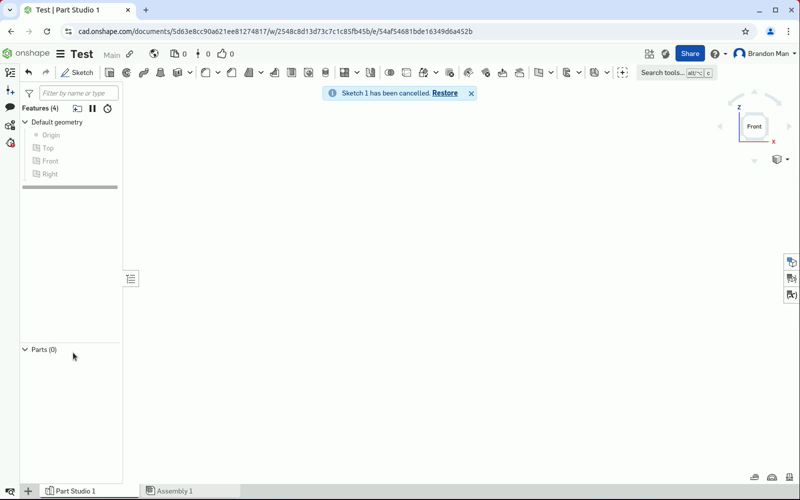
key_down(shift)
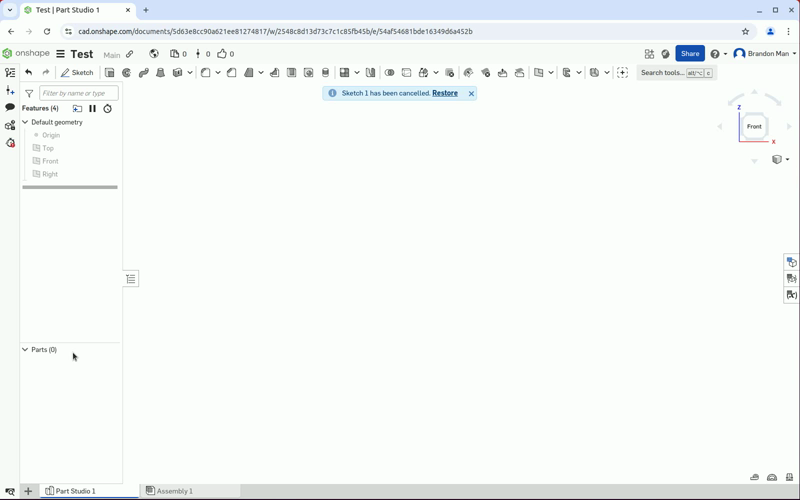
key(left)
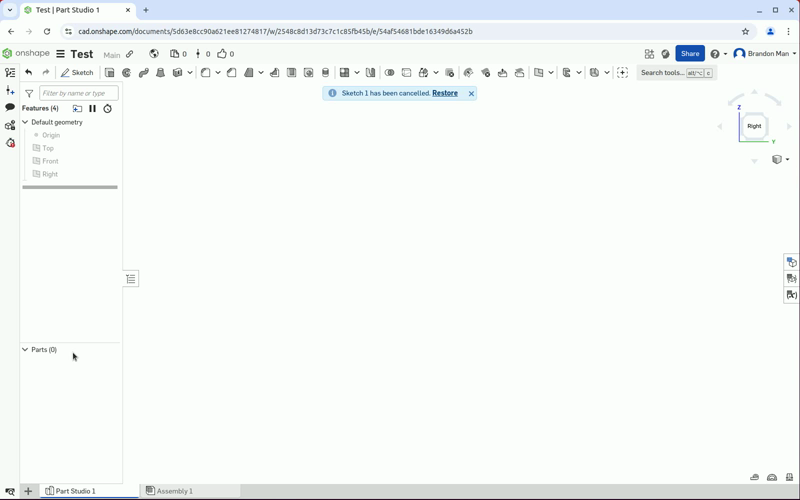
key_up(shift)
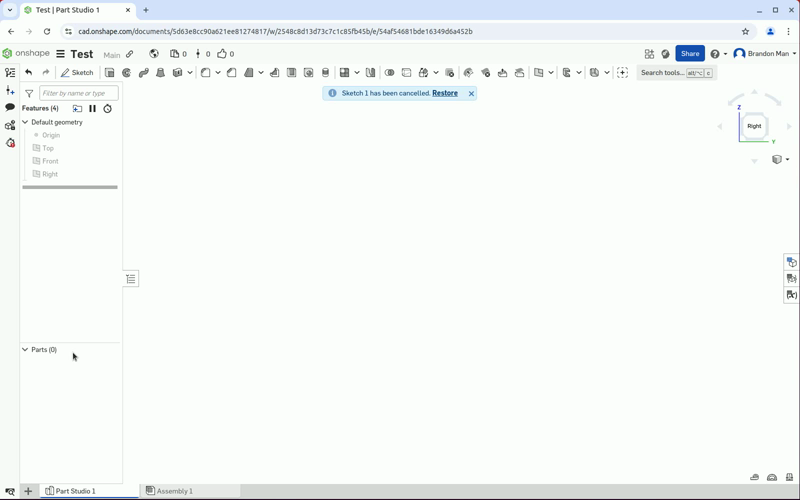
mouse_move(73, 352)
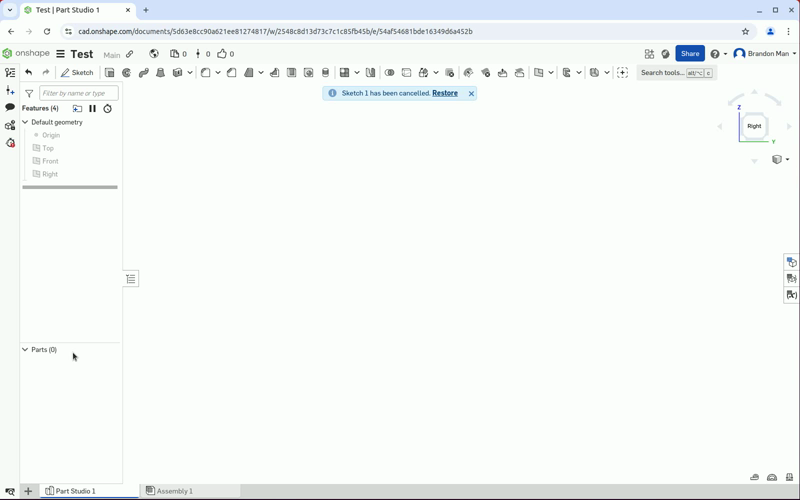
key(shift+y)
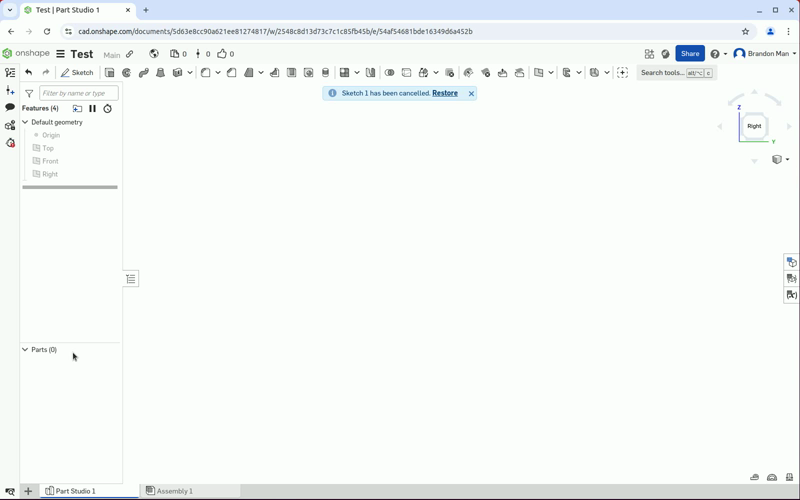
key(shift+s)
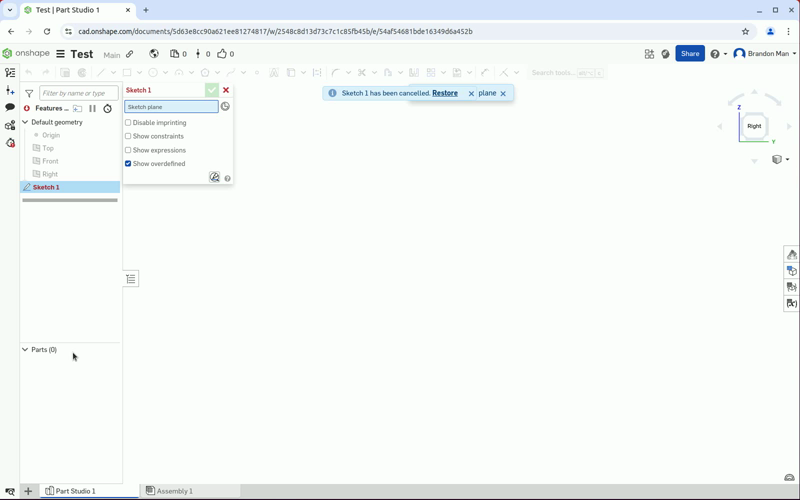
mouse_move(73, 176)
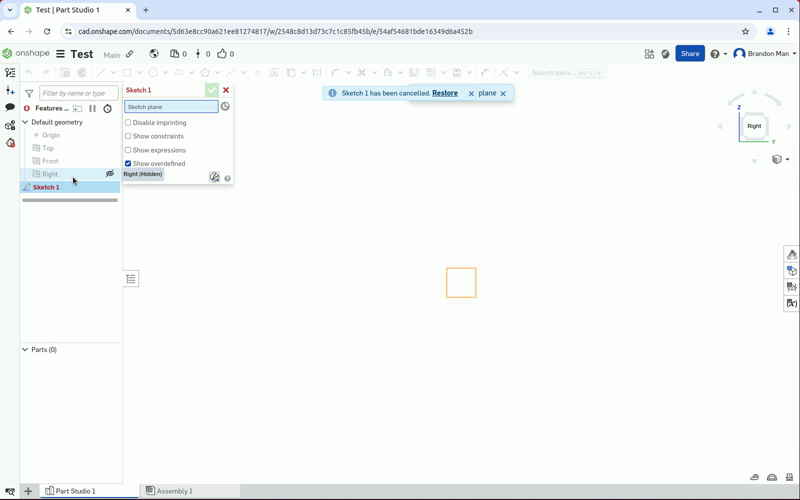
click(73, 176)
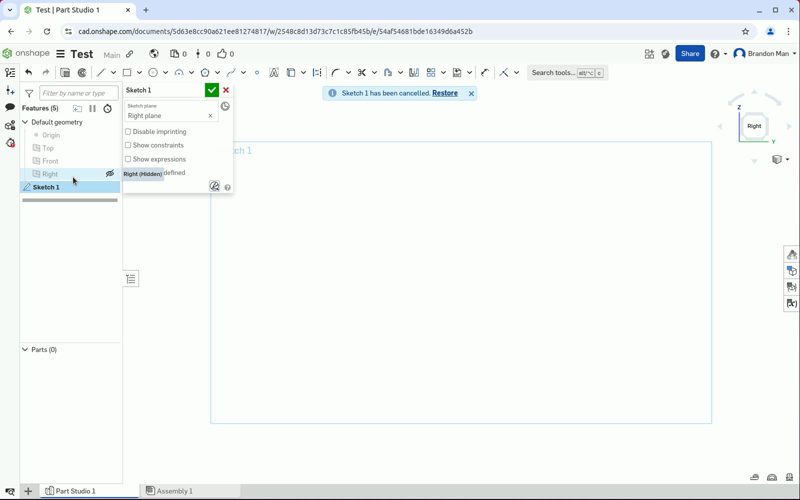
mouse_move(73, 352)
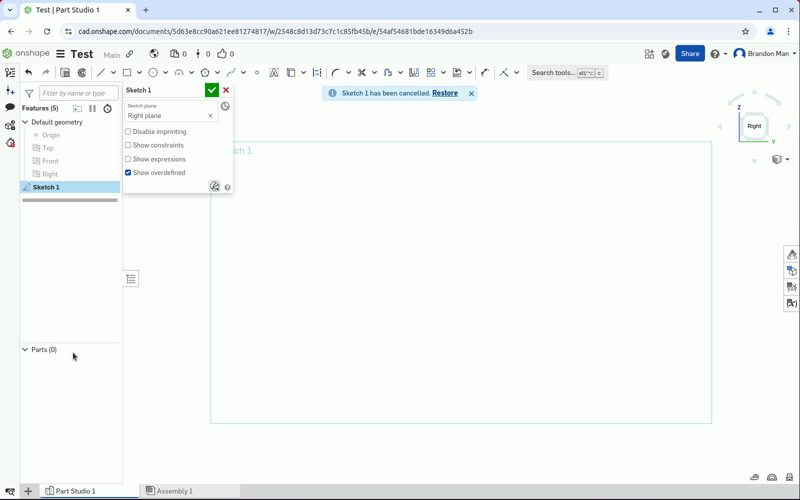
key(y)
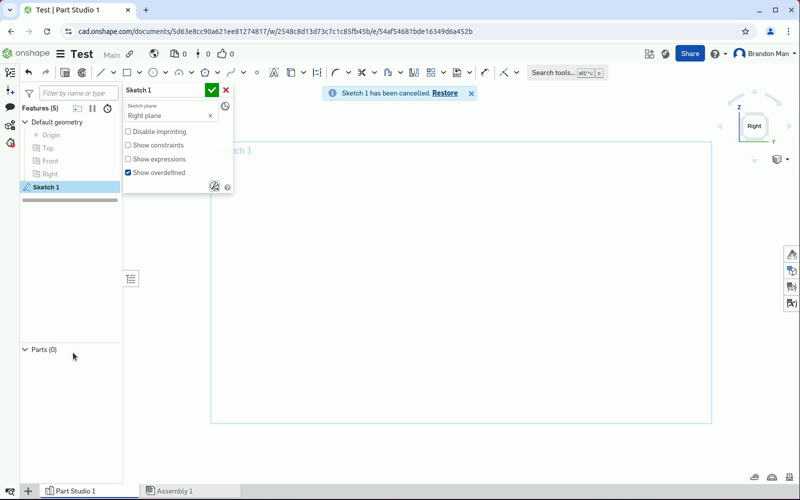
key(l)
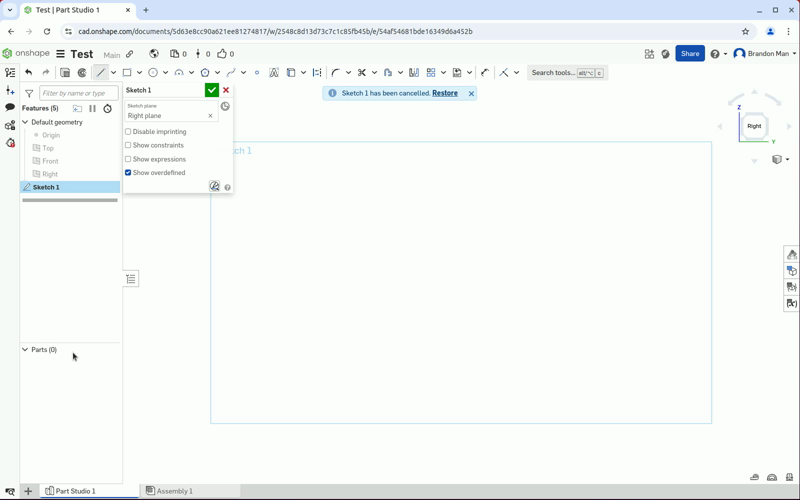
key_down(shift)
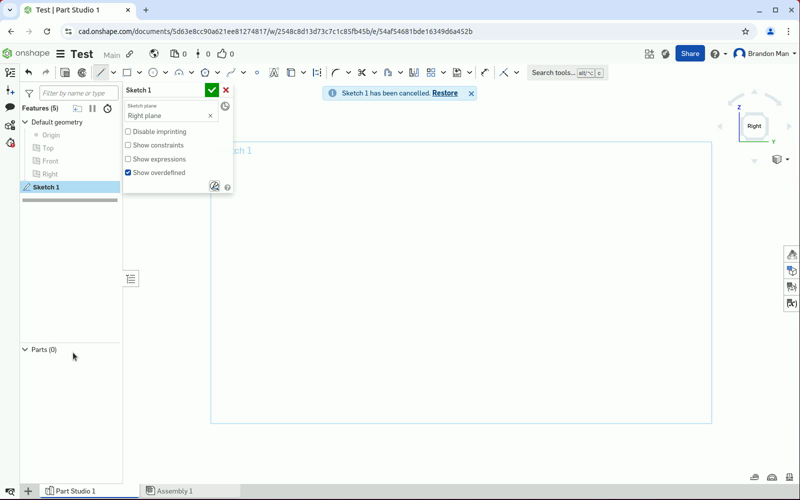
mouse_move(460, 264)
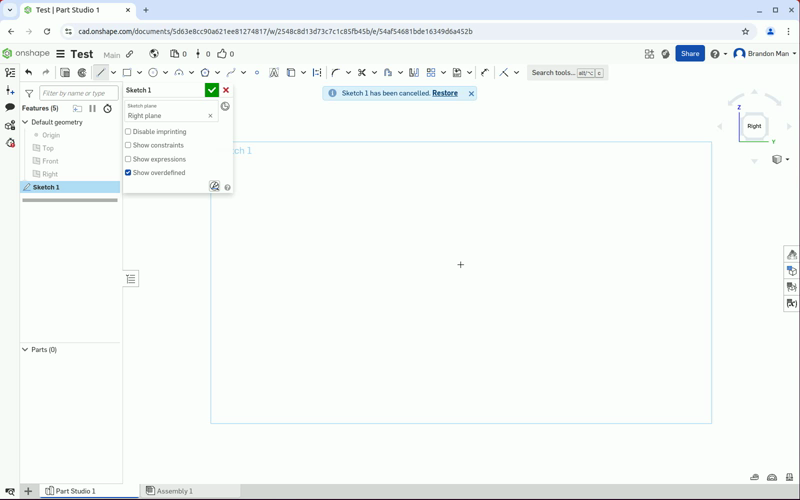
click(460, 264)
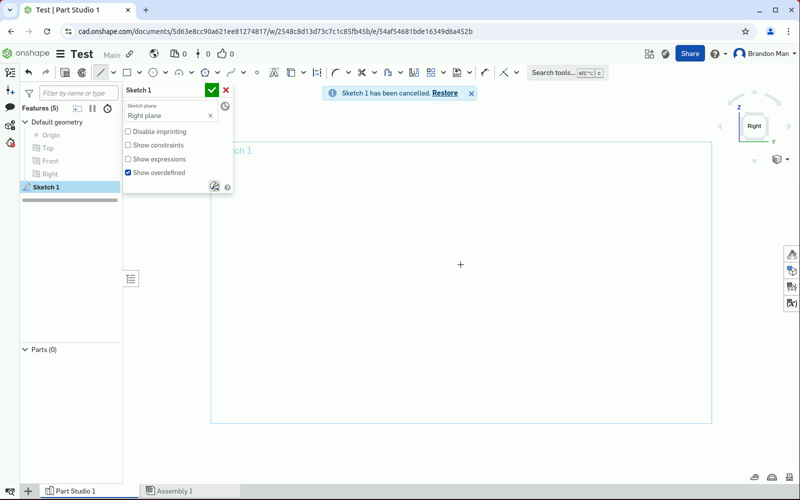
key_up(shift)
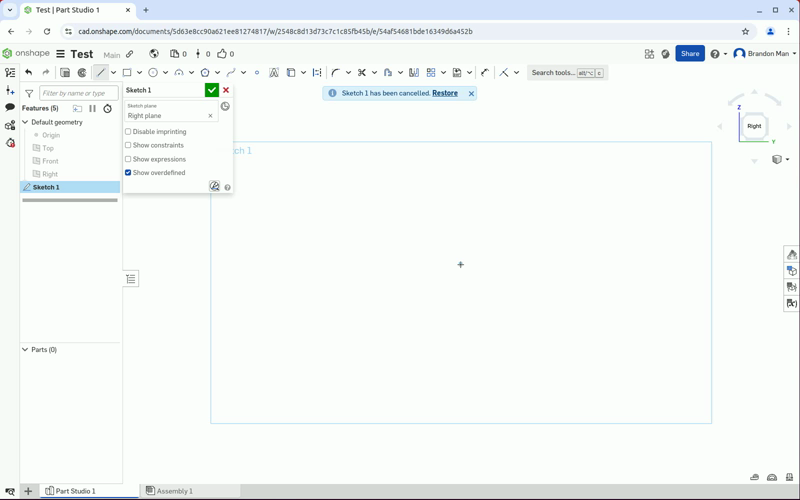
key_down(shift)
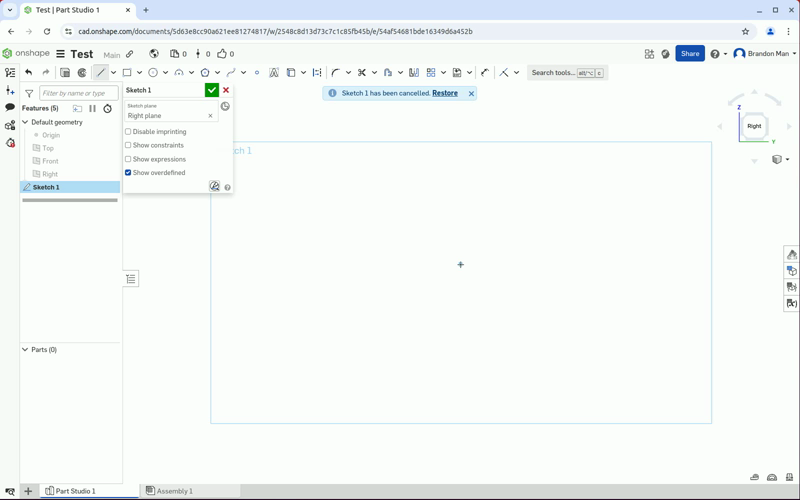
mouse_move(490, 264)
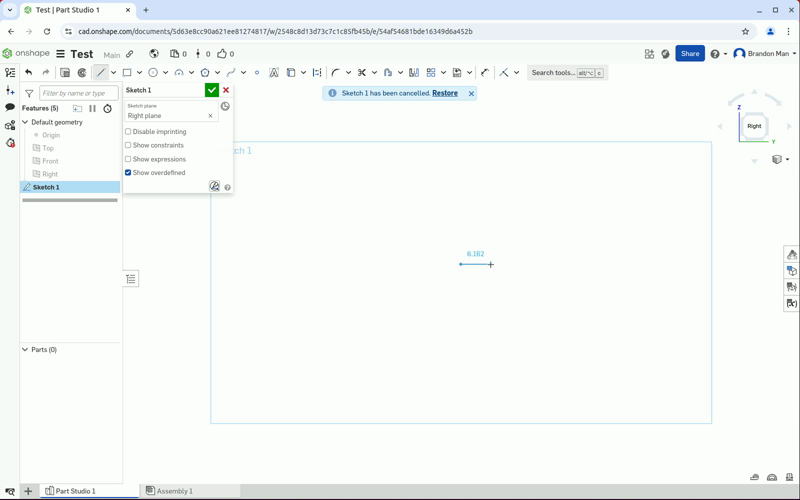
mouse_move(517, 264)
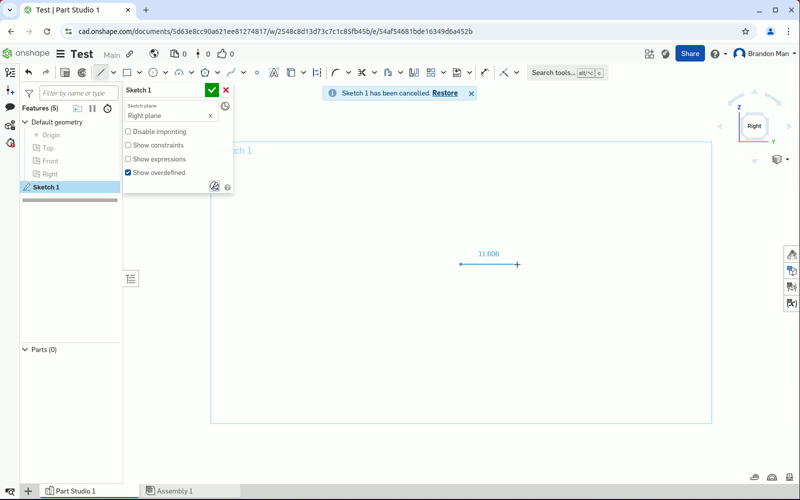
click(517, 264)
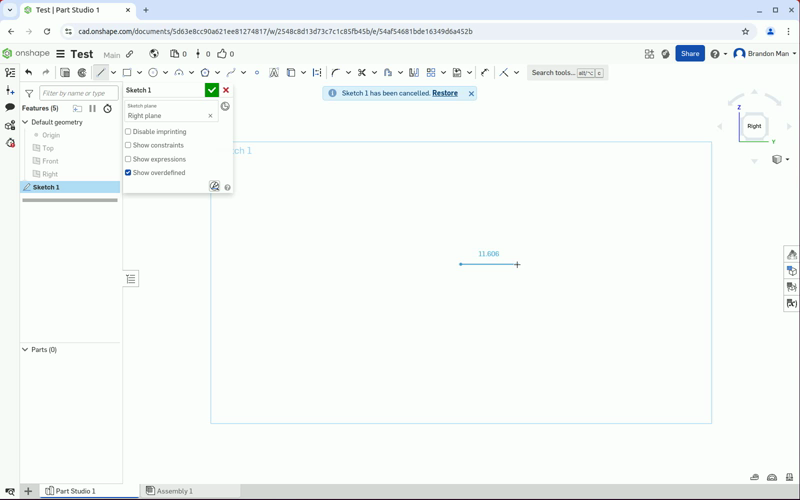
key_up(shift)
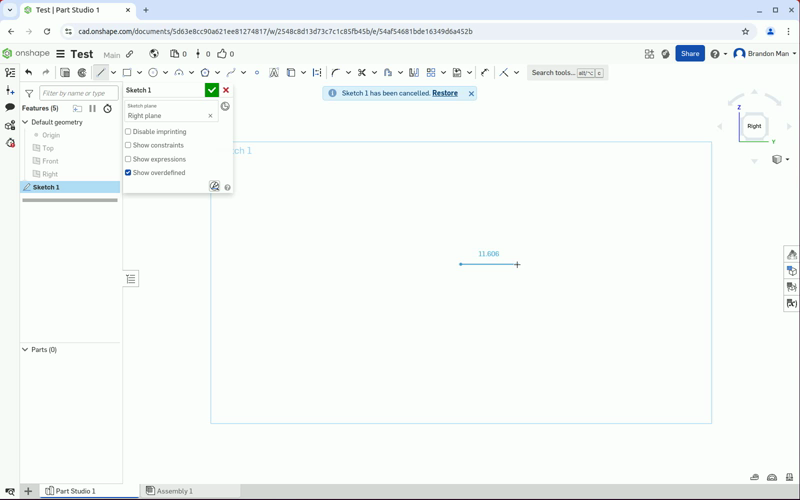
key_down(shift)
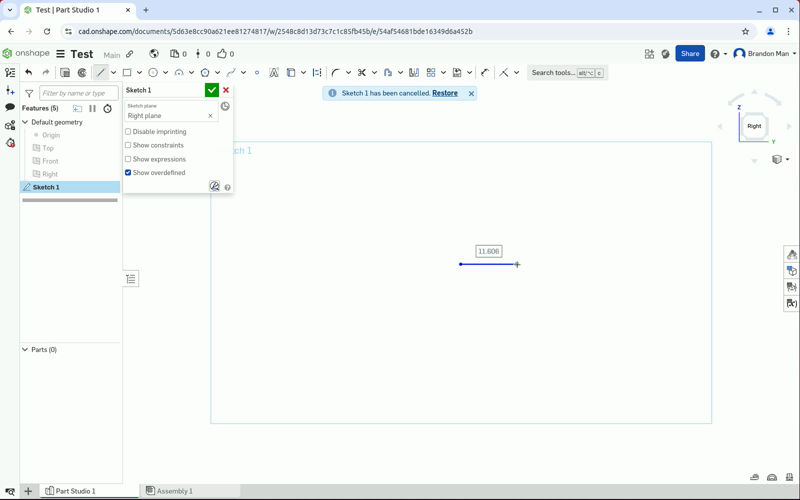
mouse_move(547, 264)
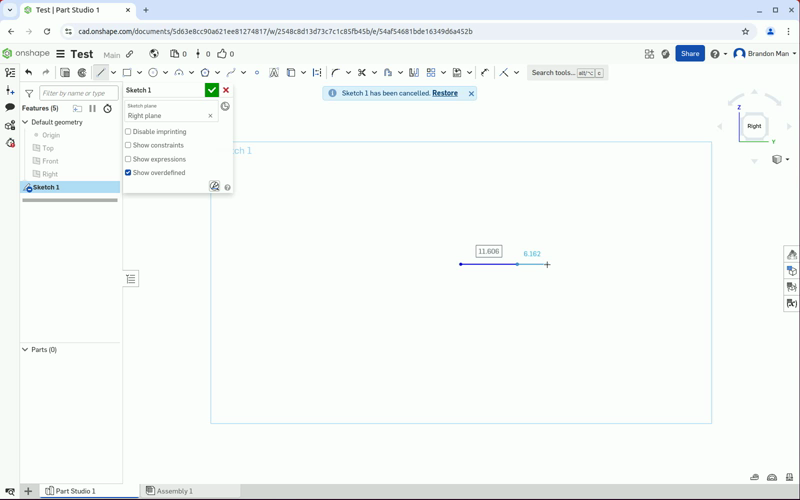
mouse_move(517, 226)
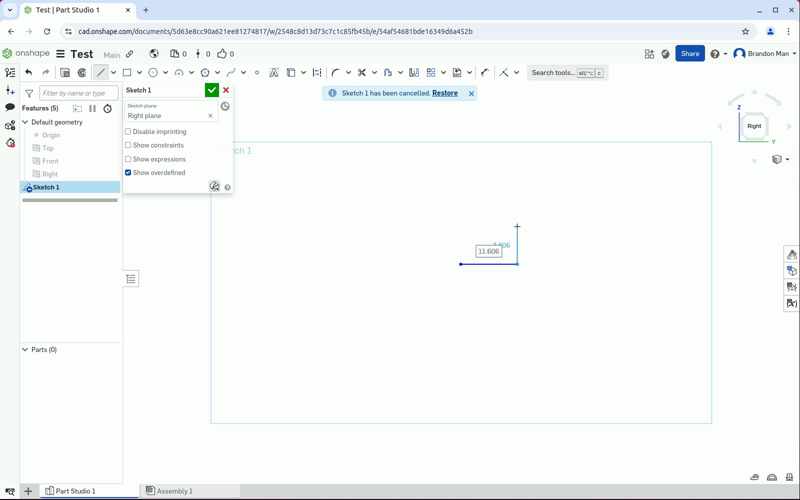
click(517, 226)
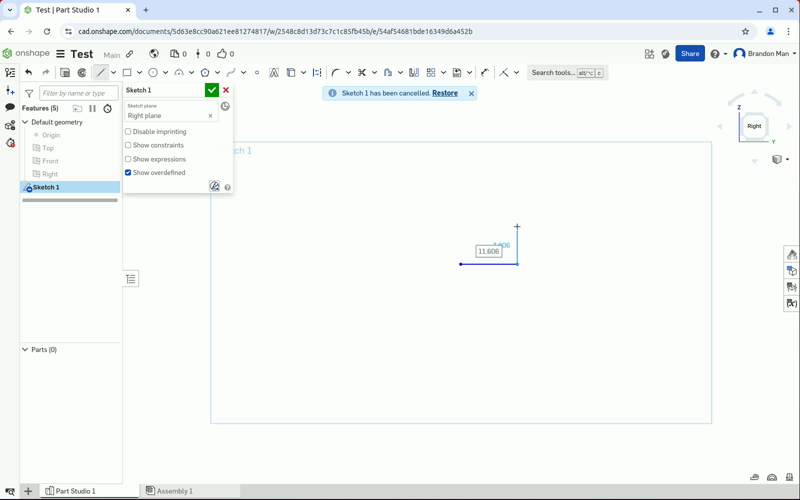
key_up(shift)
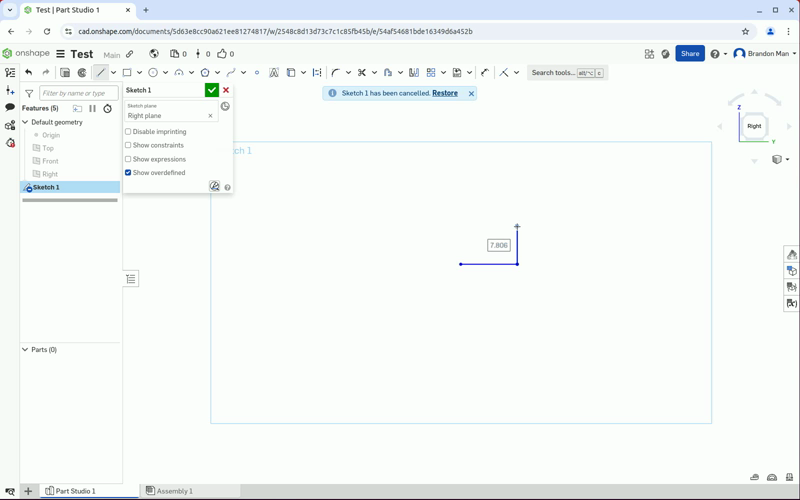
key_down(shift)
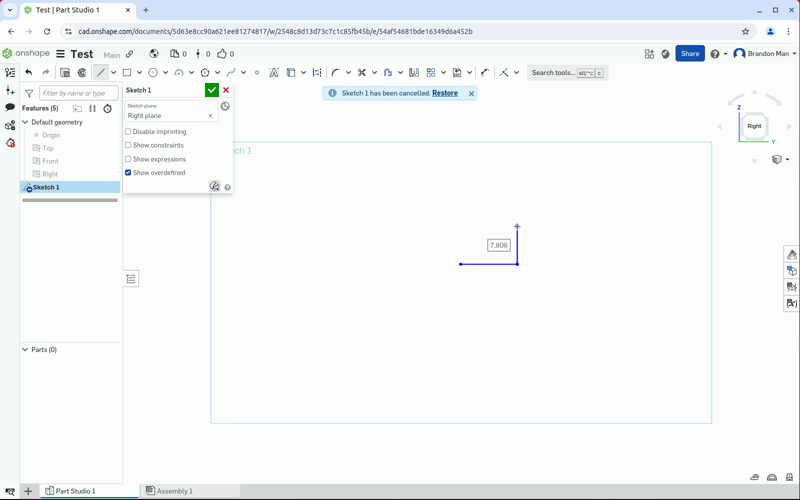
mouse_move(547, 226)
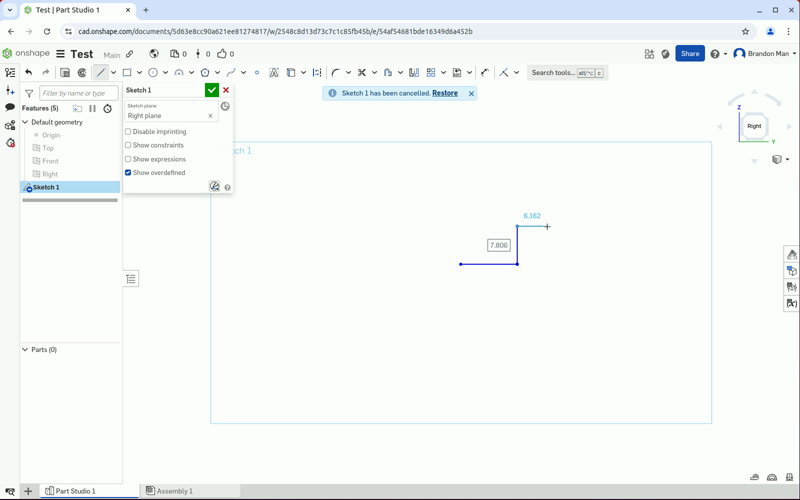
mouse_move(536, 226)
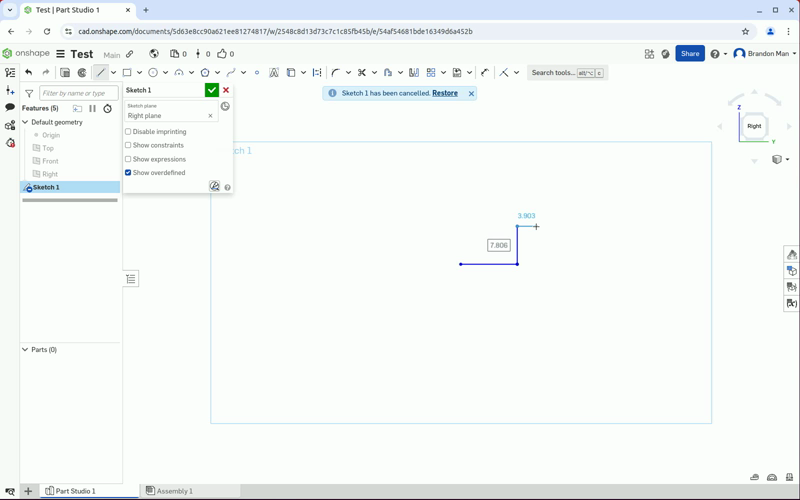
click(536, 226)
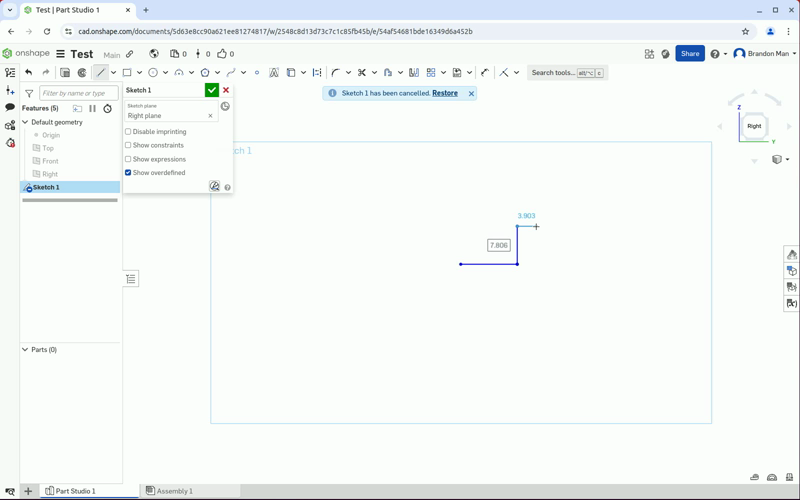
key_up(shift)
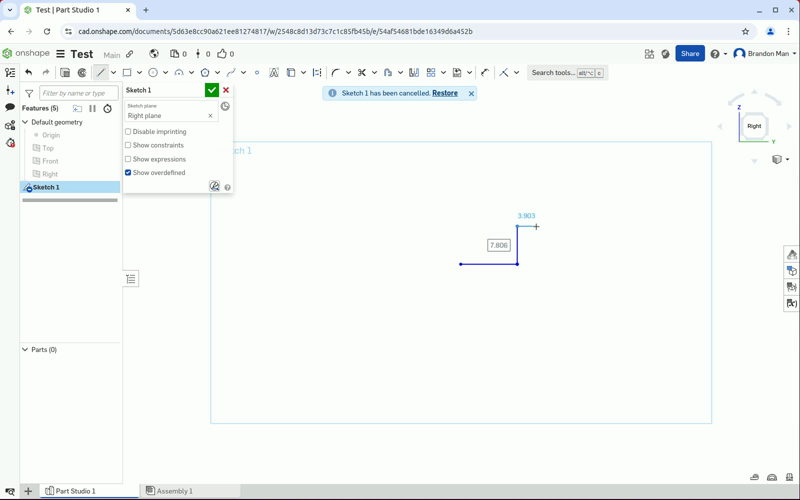
key_down(shift)
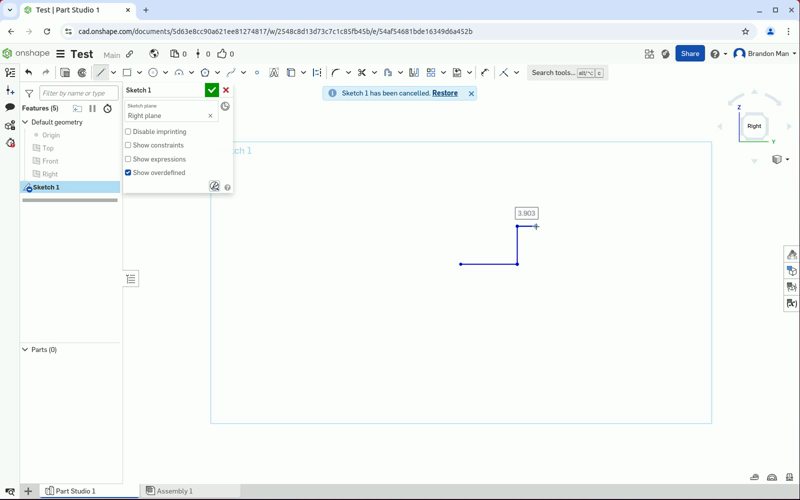
mouse_move(566, 226)
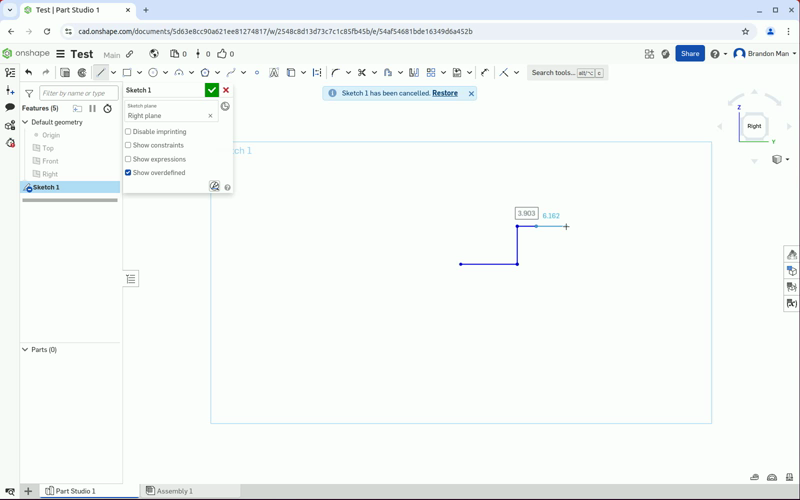
mouse_move(536, 207)
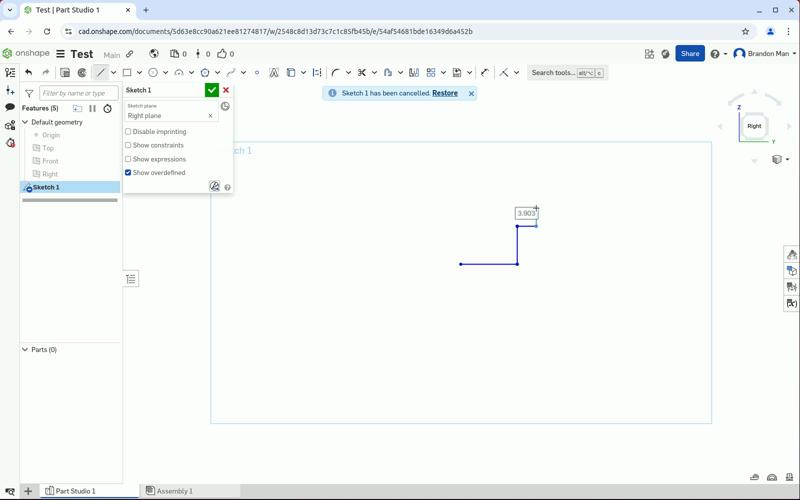
click(536, 207)
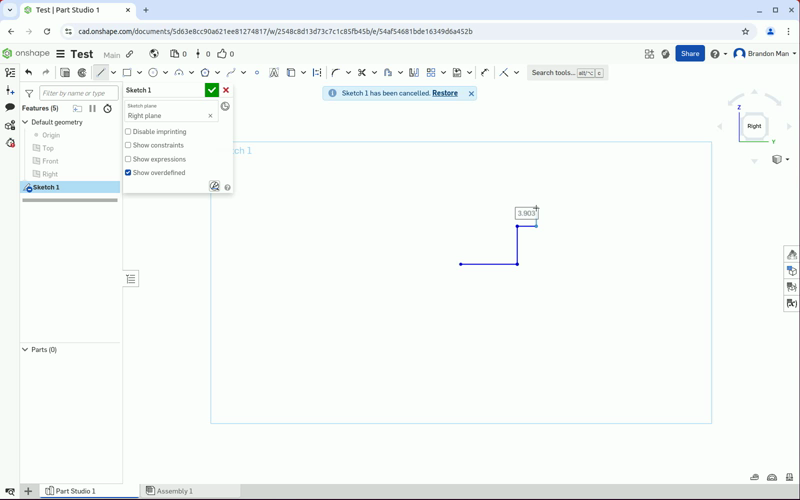
key_up(shift)
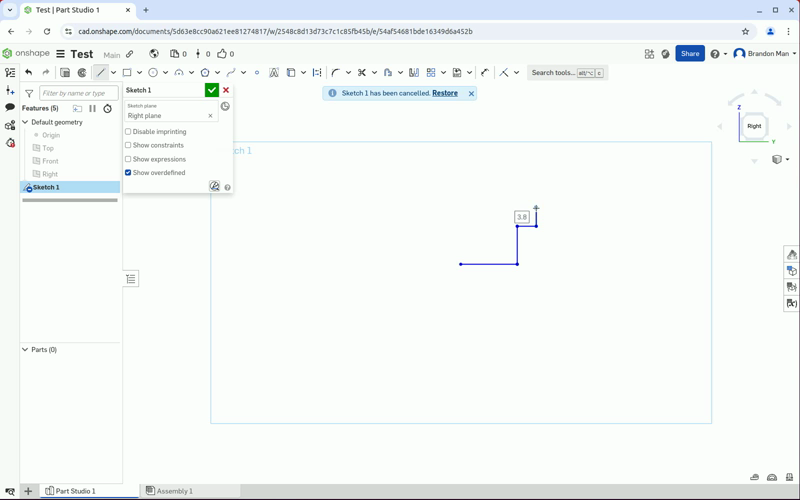
key_down(shift)
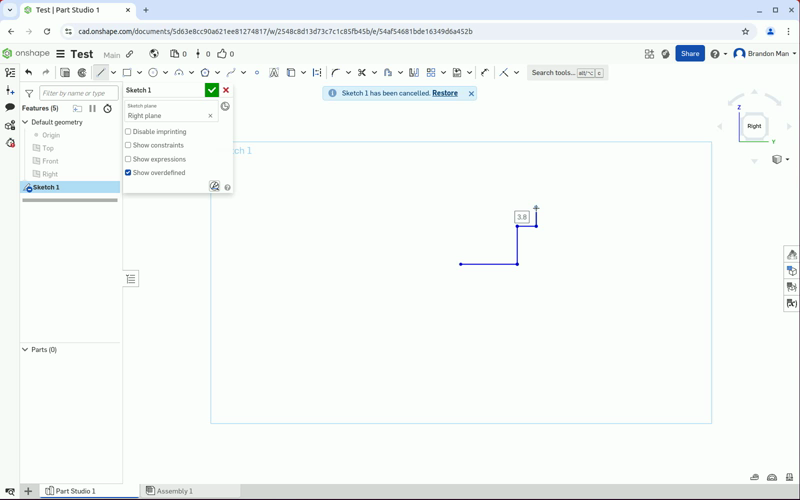
mouse_move(460, 207)
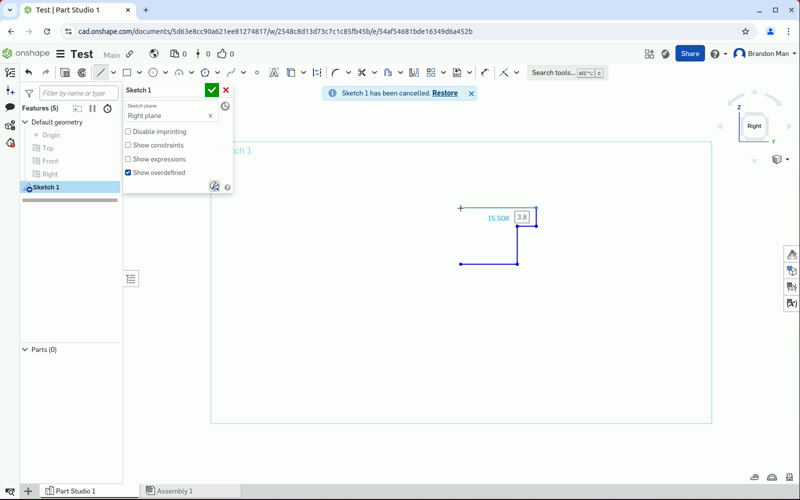
click(460, 207)
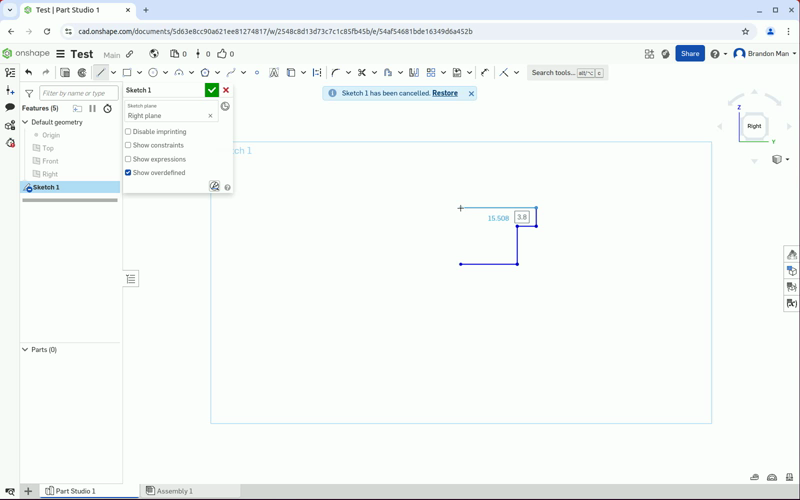
key_up(shift)
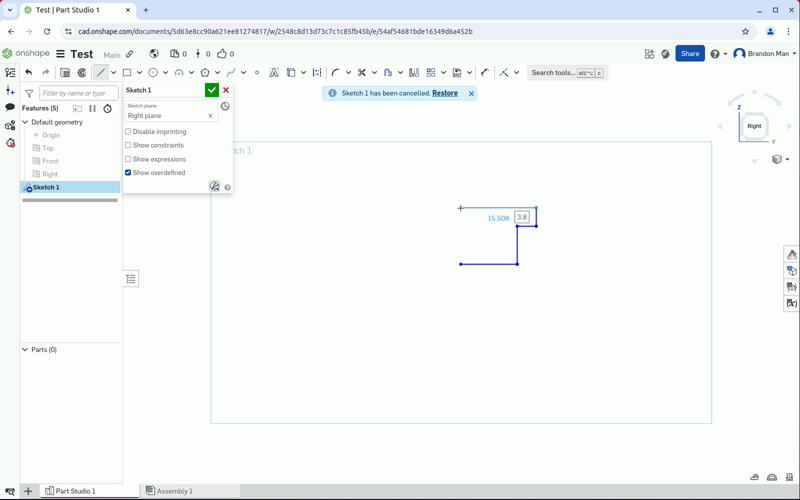
mouse_move(490, 207)
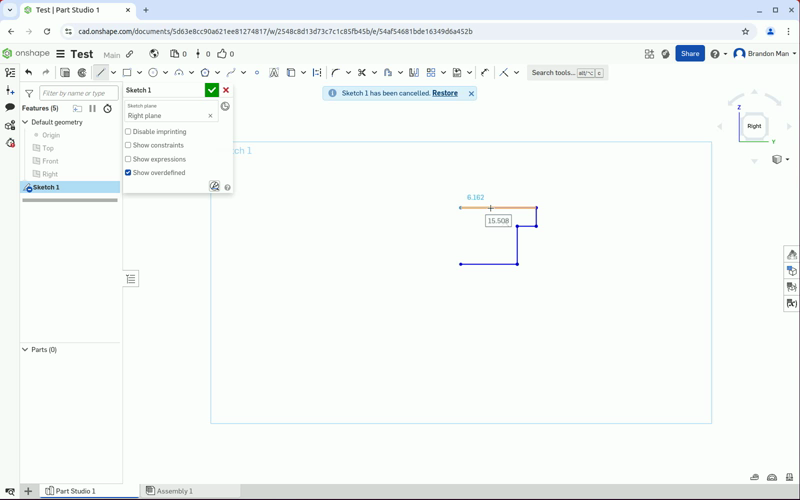
key_down(shift)
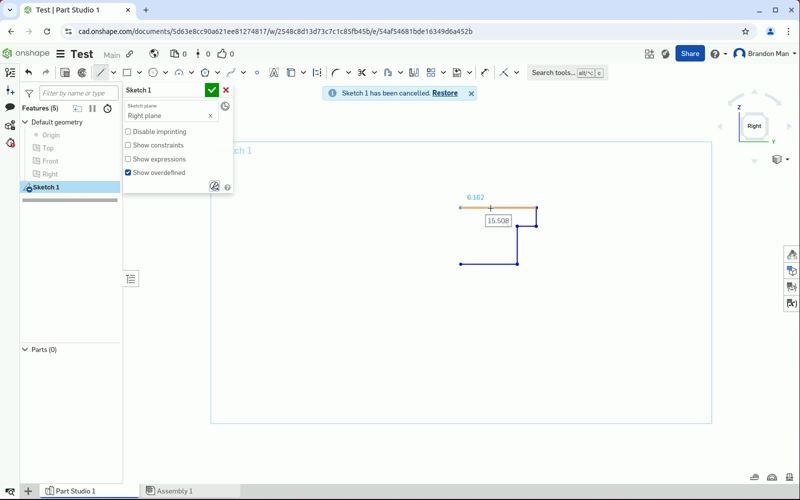
mouse_move(460, 264)
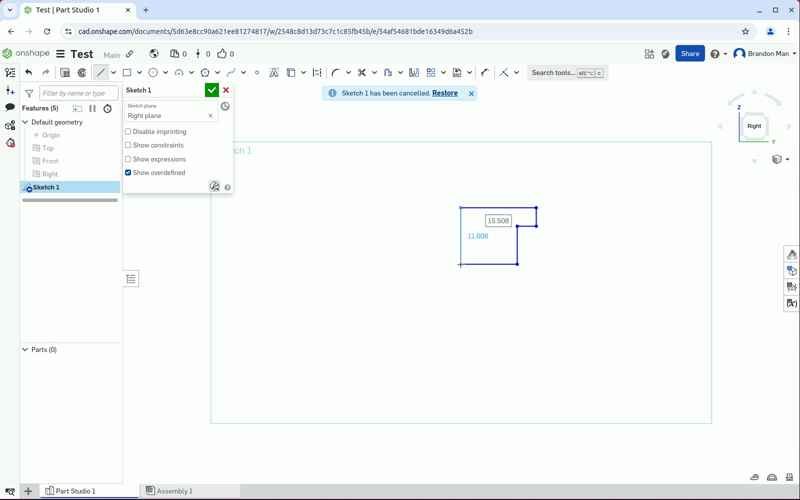
key_up(shift)
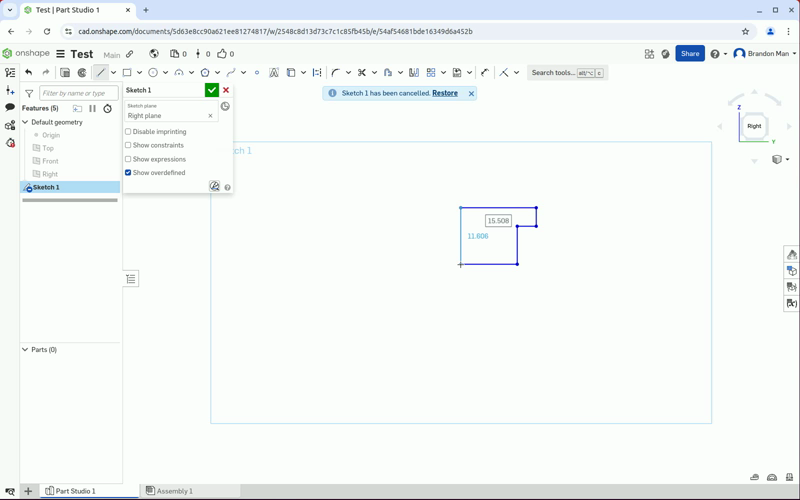
click(460, 264)
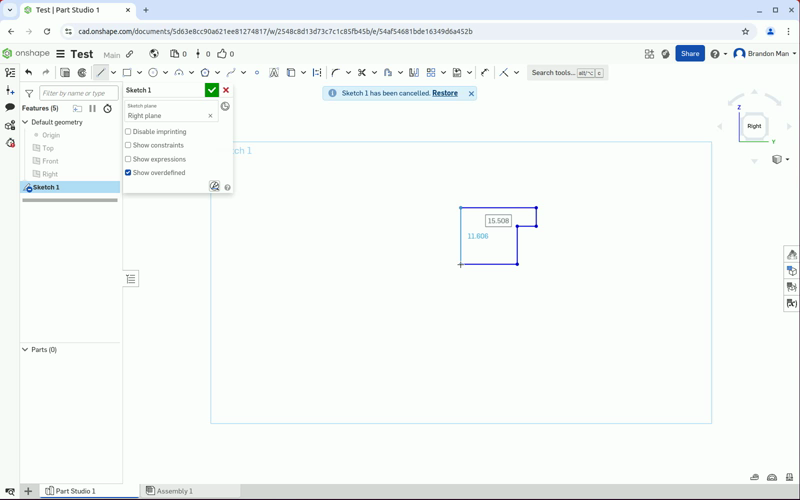
key(esc)
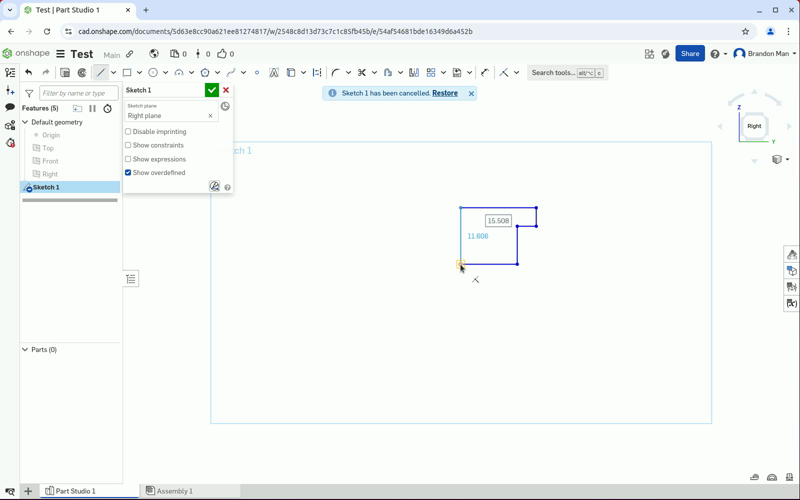
mouse_move(517, 218)
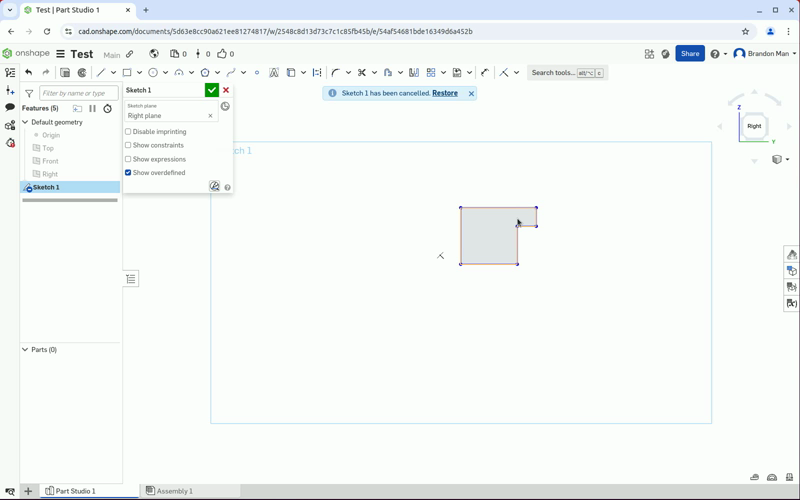
click(517, 218)
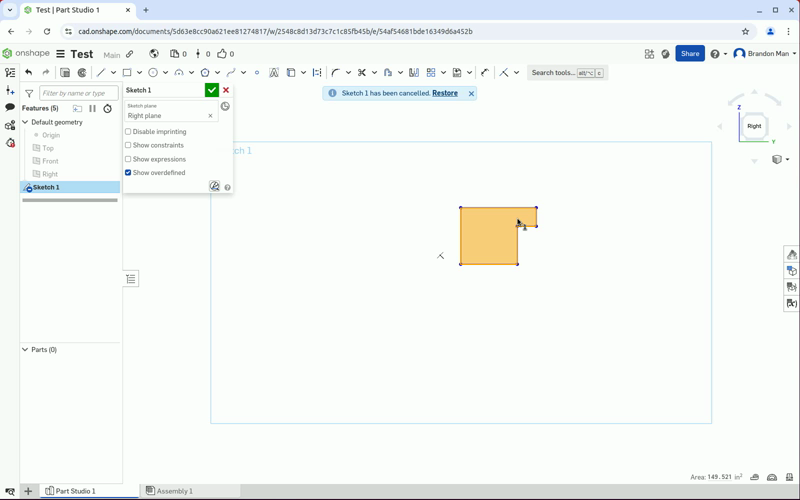
mouse_move(73, 352)
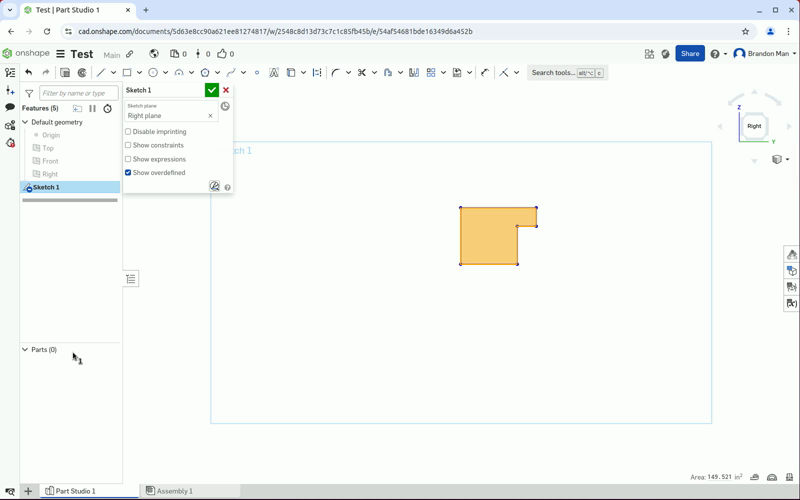
key(shift+y)
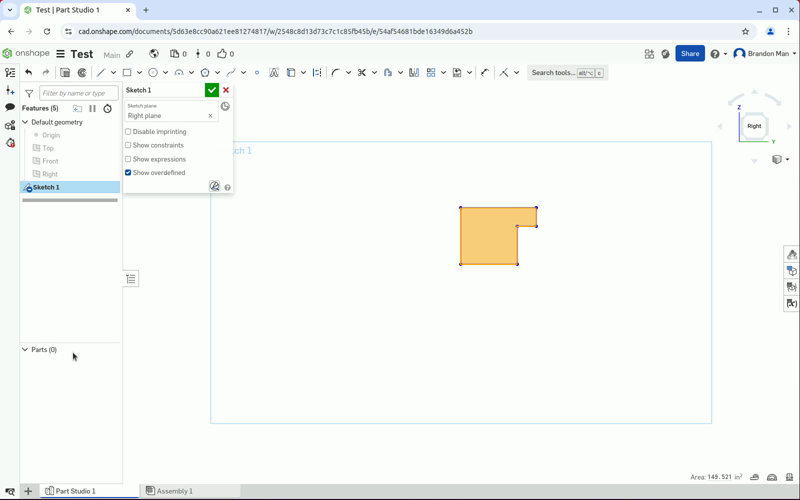
key(shift+e)
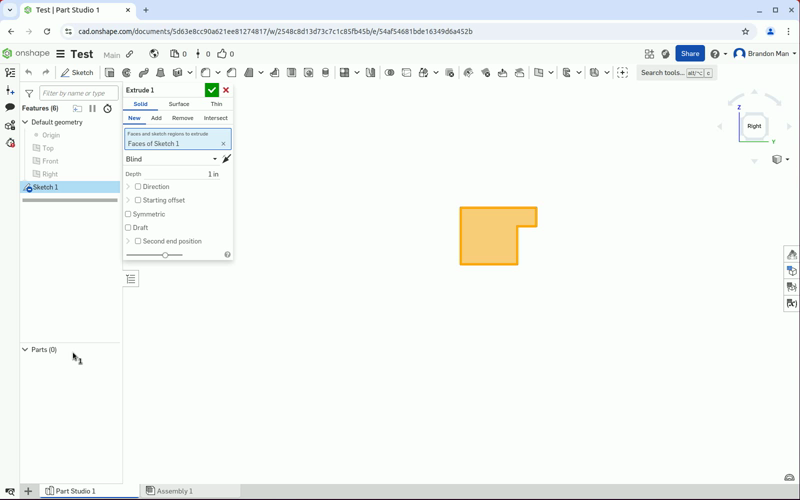
mouse_move(143, 106)
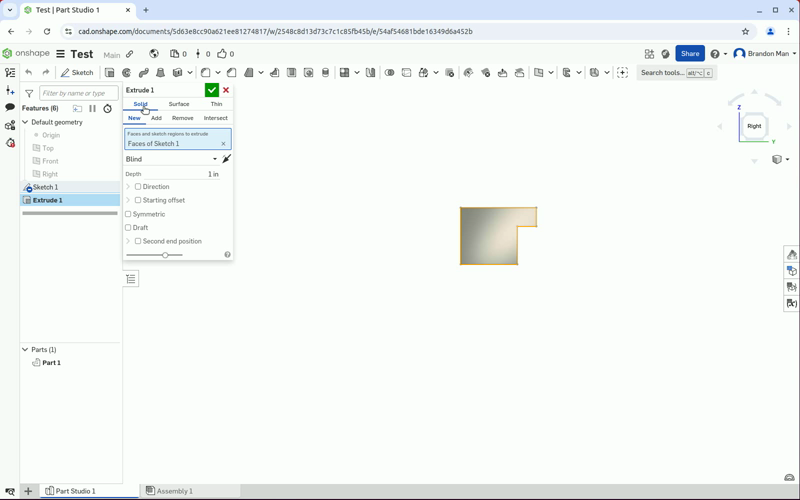
click(143, 106)
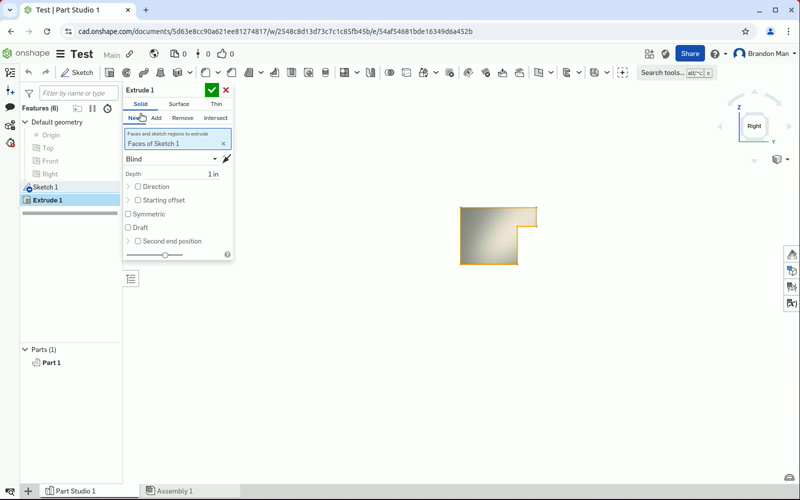
mouse_move(137, 120)
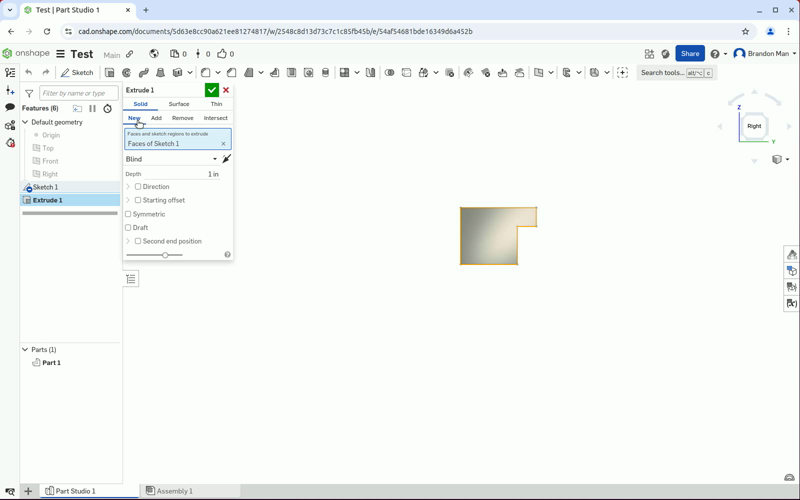
click(137, 120)
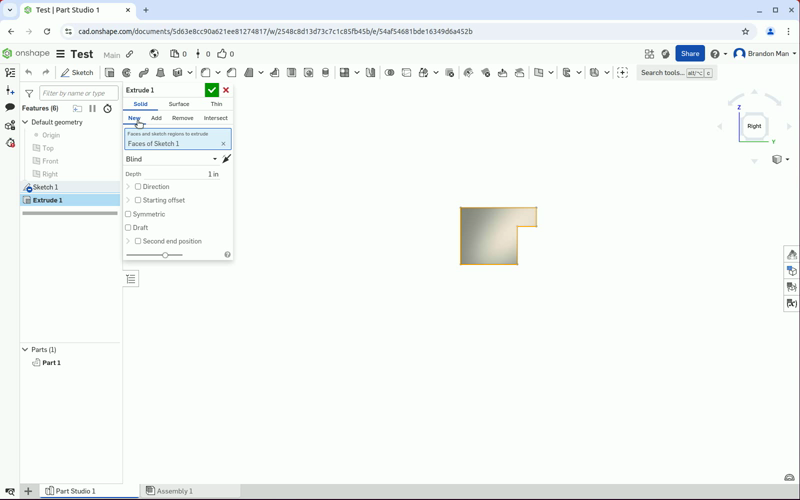
key(tab, 4)
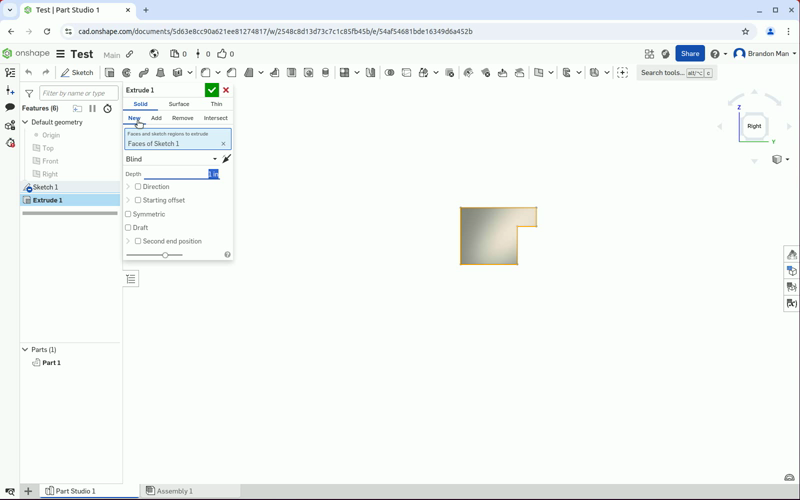
text(7.703)
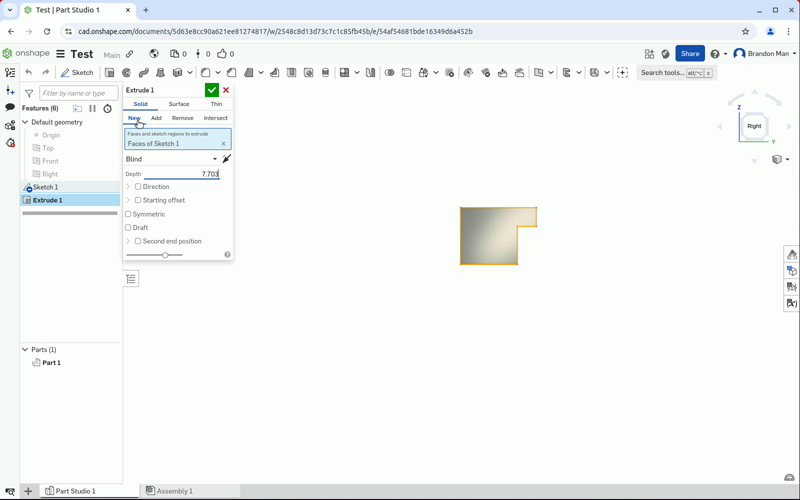
key(enter)
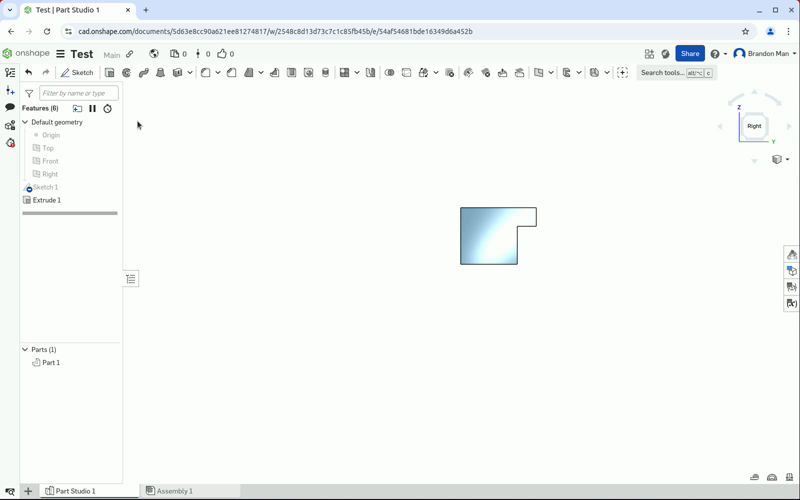
key(shift+h)
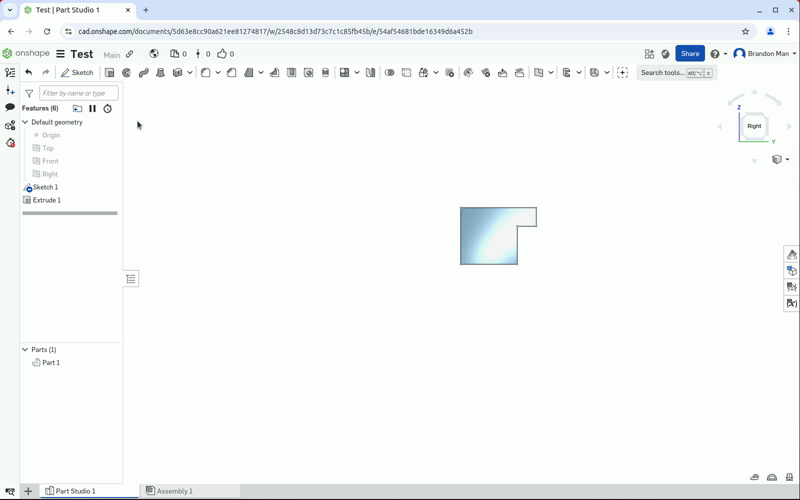
key(shift+h)
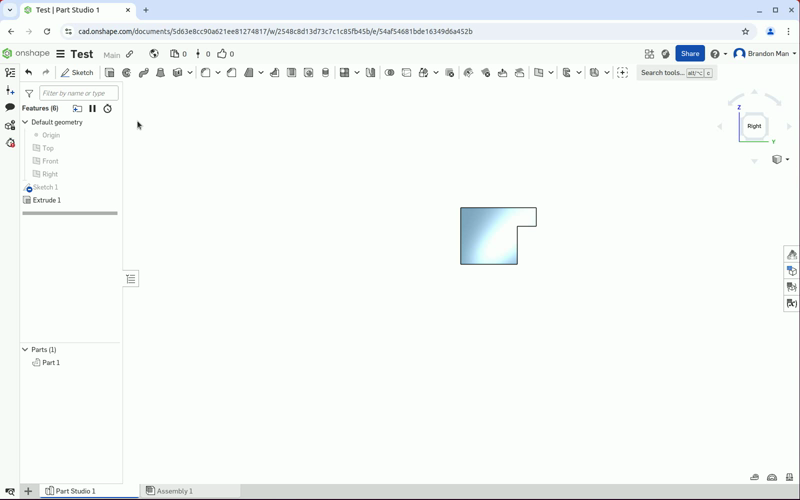
mouse_move(73, 189)
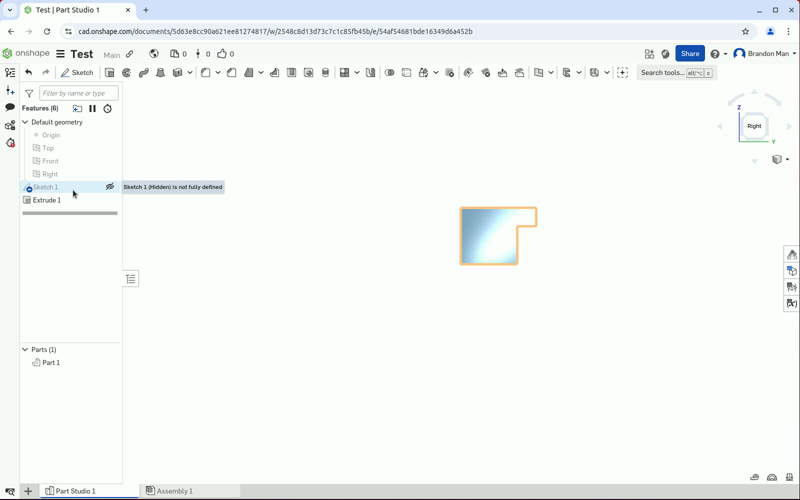
click(73, 189)
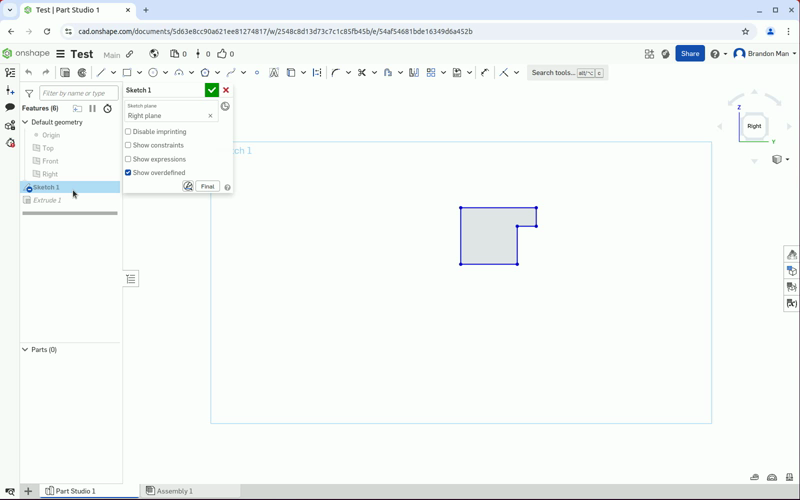
mouse_move(229, 92)
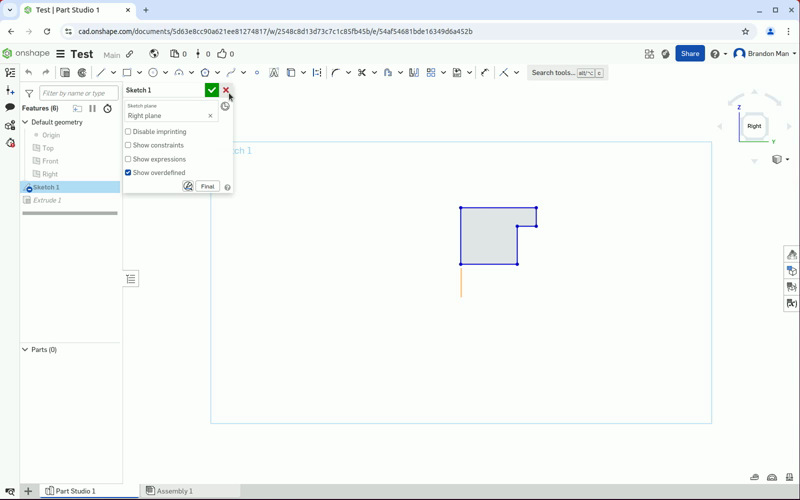
click(229, 92)
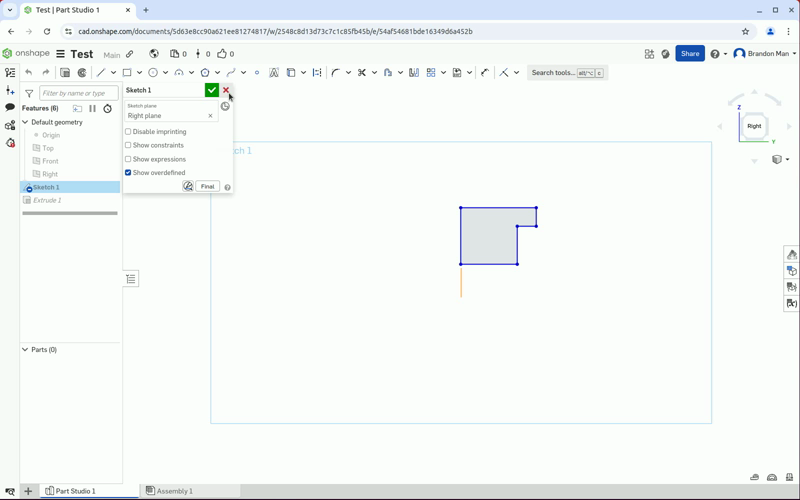
key(shift+s)
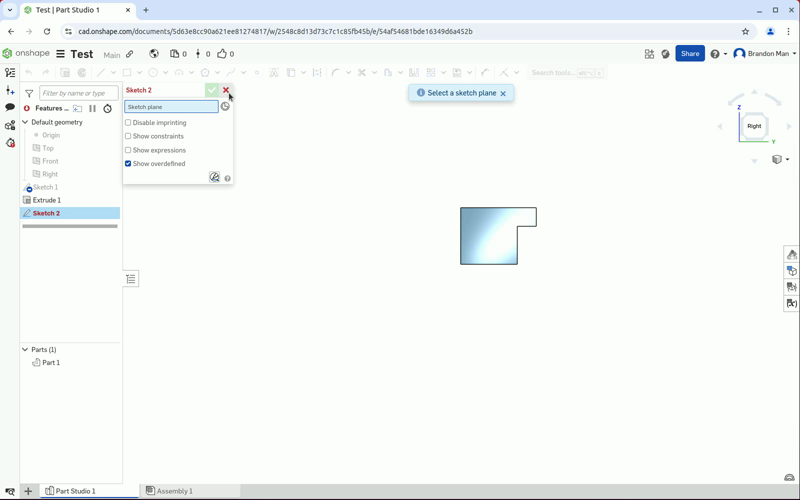
mouse_move(73, 176)
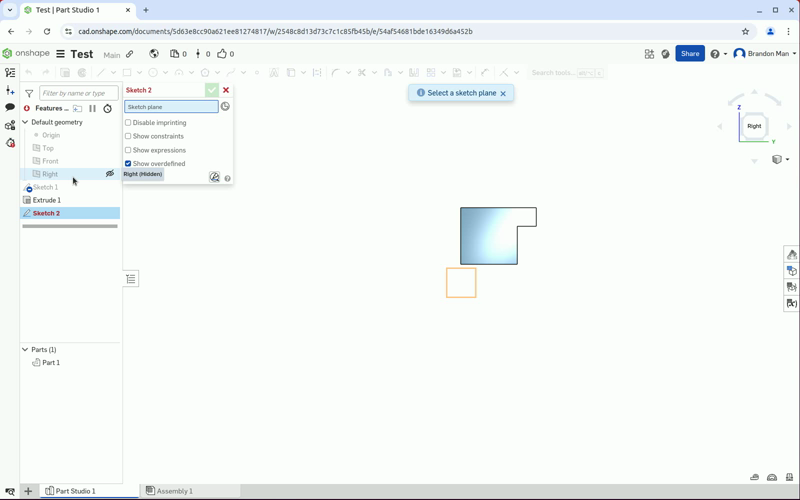
click(73, 176)
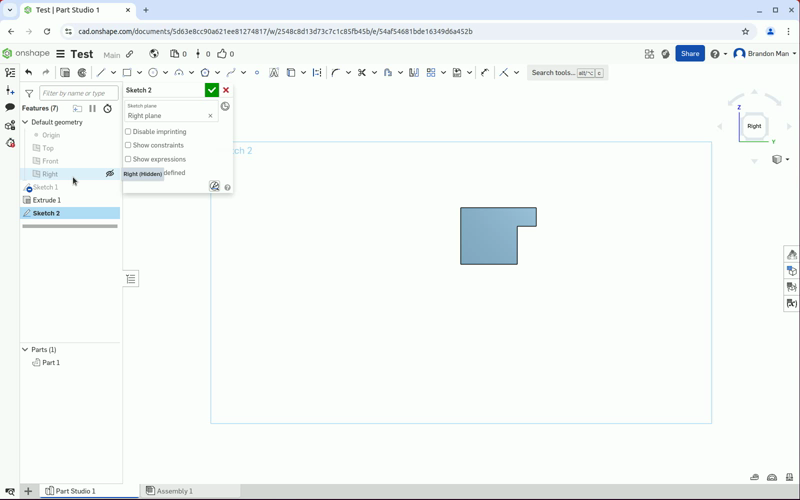
mouse_move(73, 352)
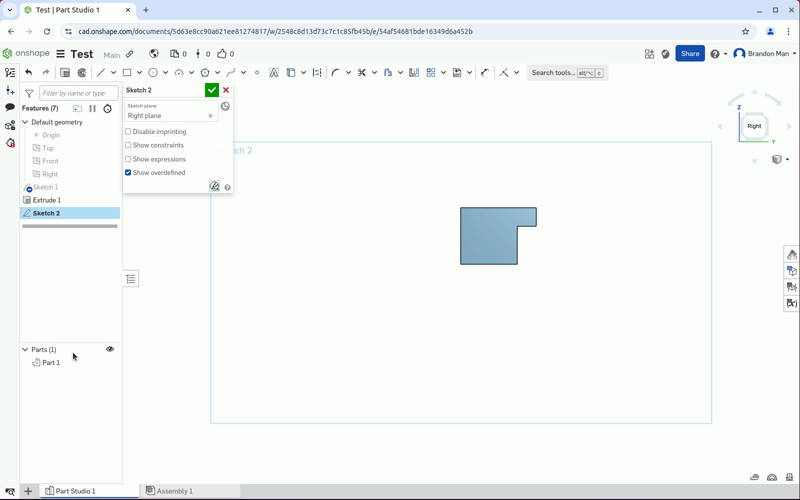
key(y)
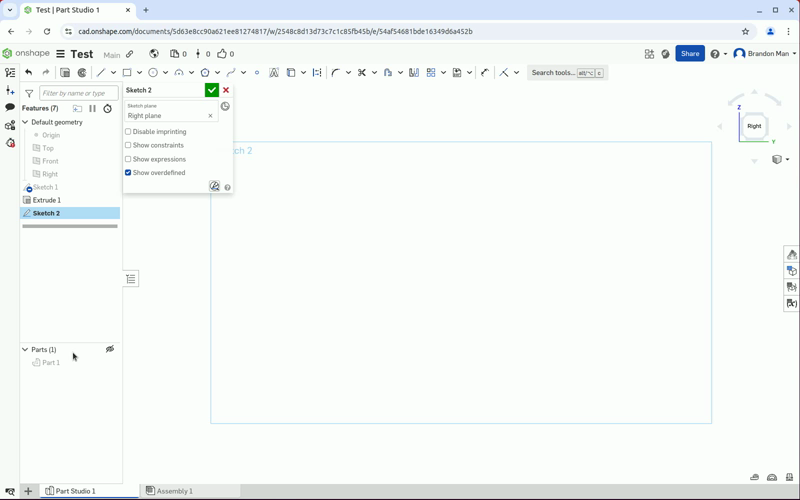
key(l)
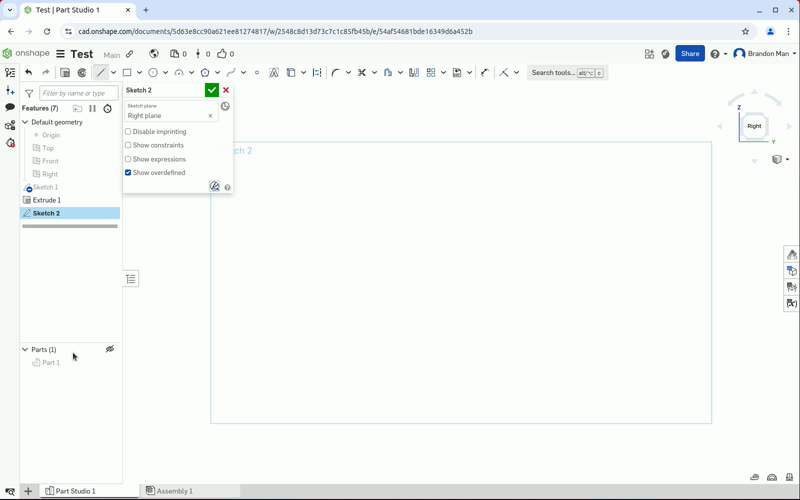
key_down(shift)
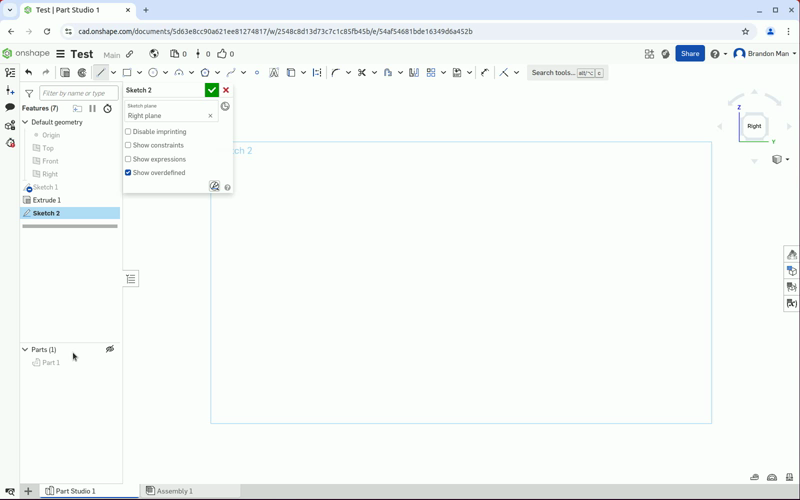
mouse_move(460, 282)
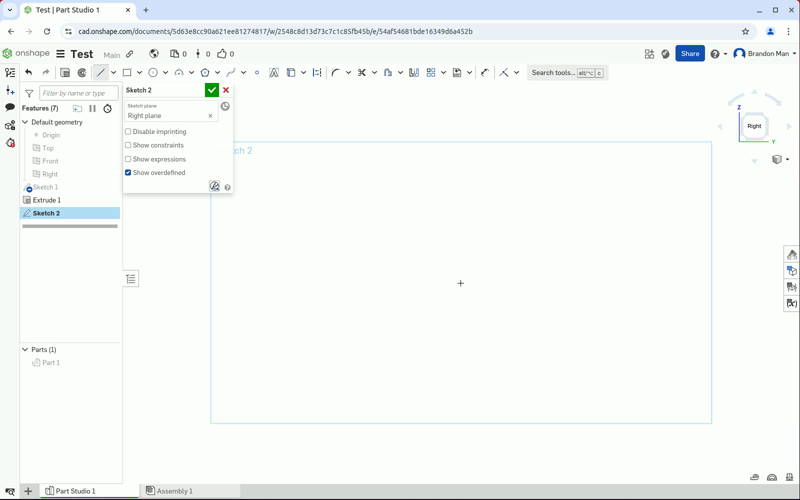
click(460, 282)
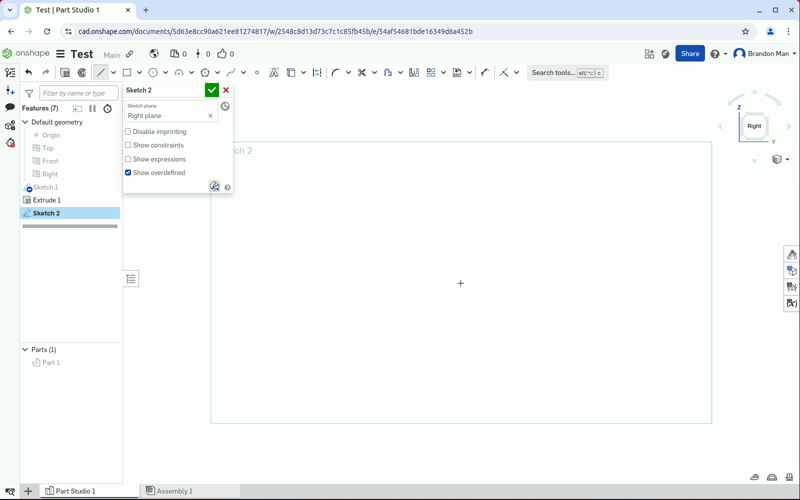
key_up(shift)
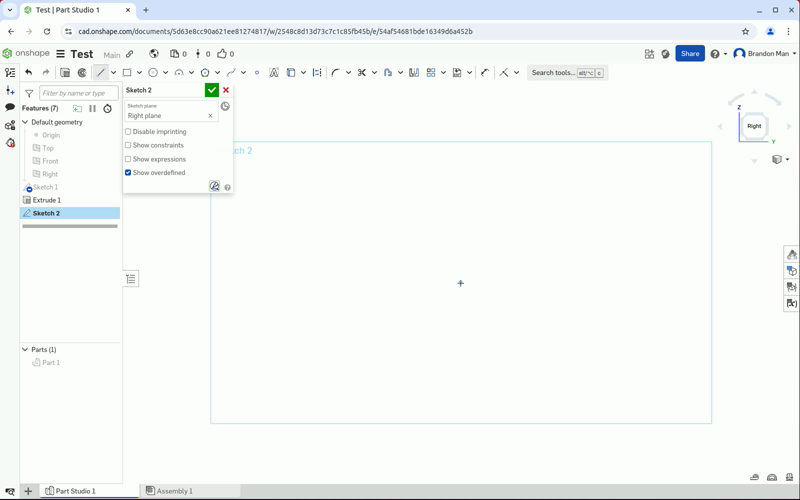
key_down(shift)
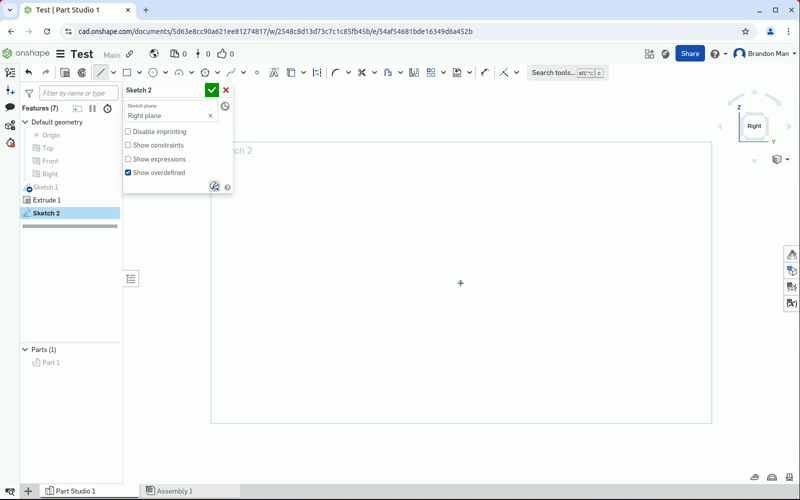
mouse_move(536, 282)
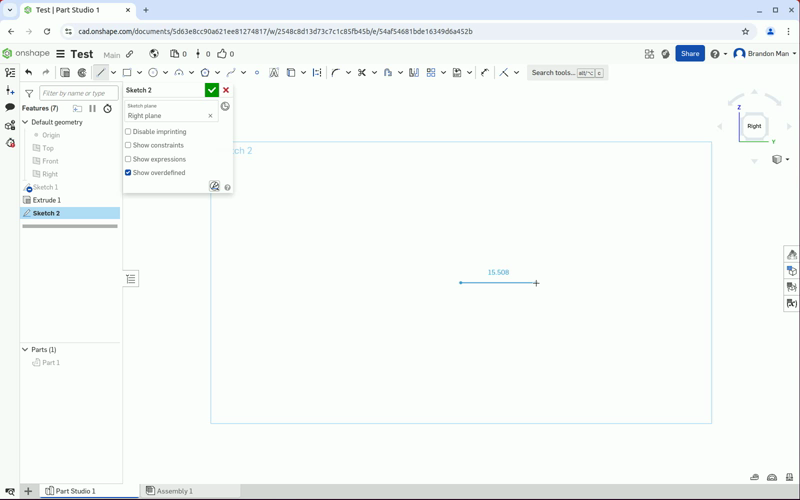
click(536, 282)
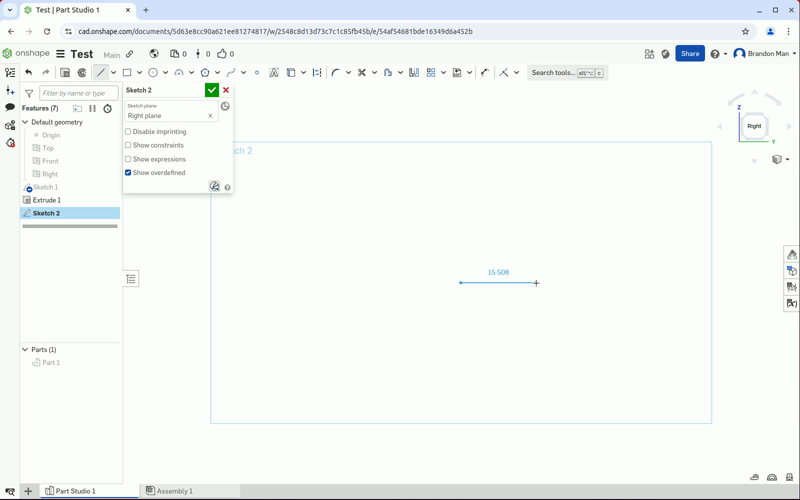
key_up(shift)
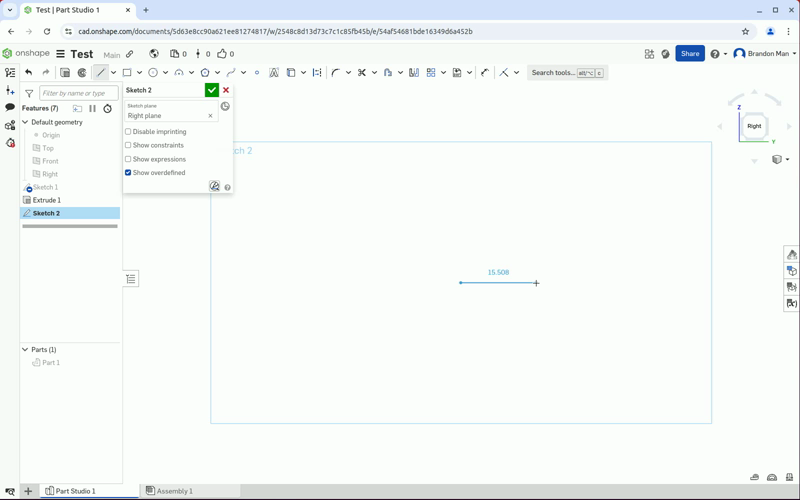
key_down(shift)
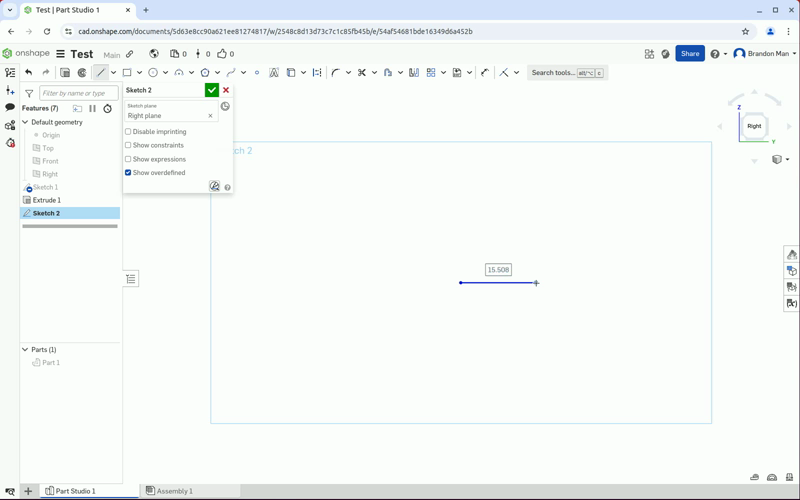
mouse_move(566, 282)
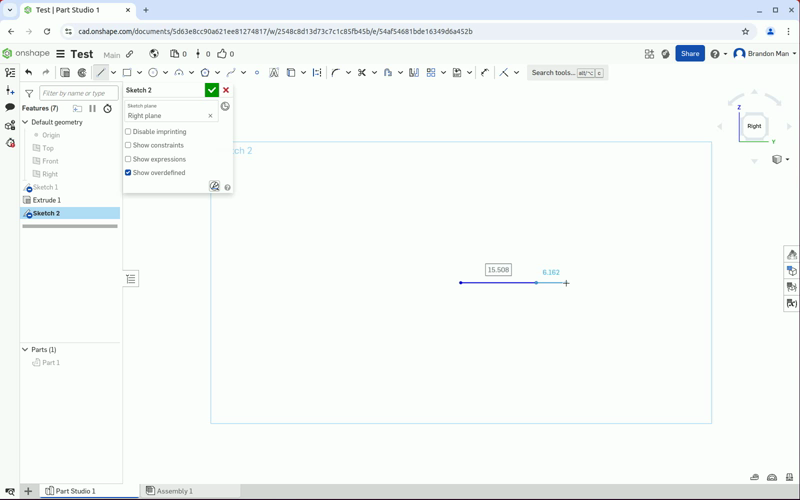
mouse_move(536, 226)
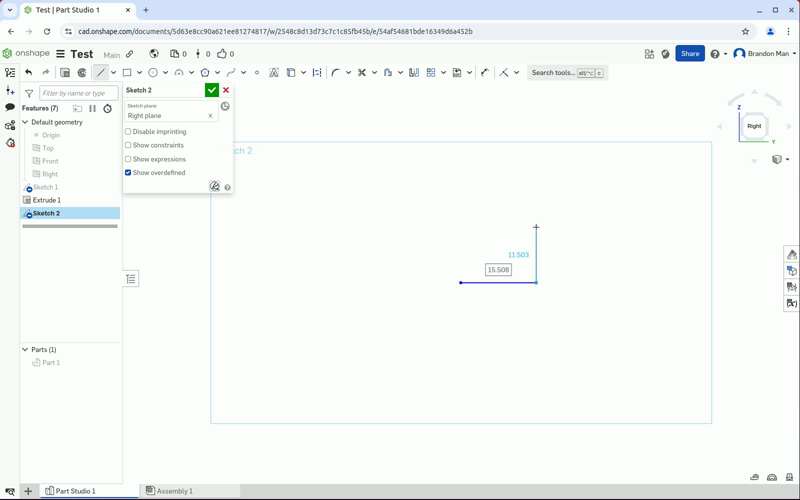
click(536, 226)
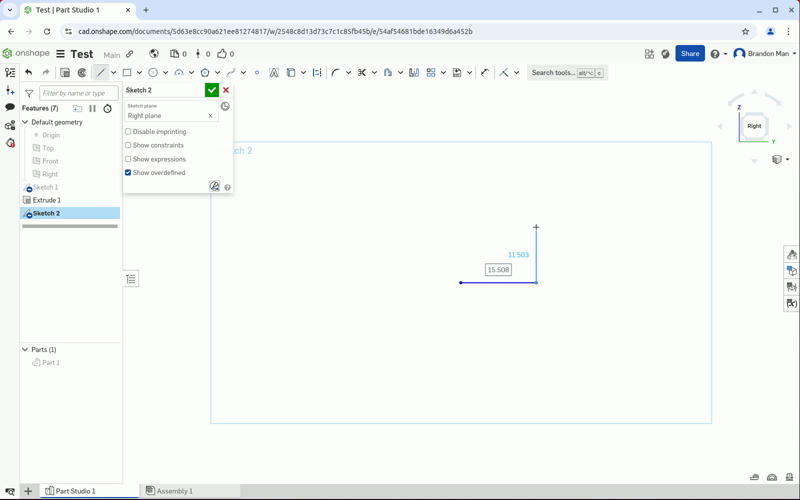
key_up(shift)
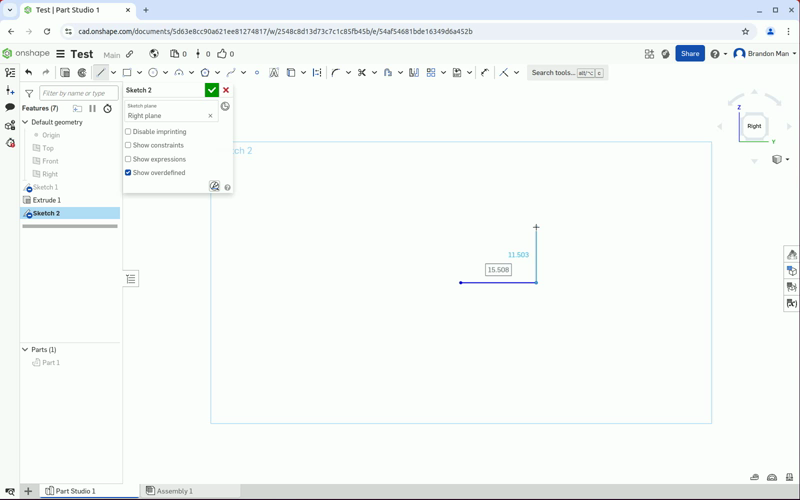
key_down(shift)
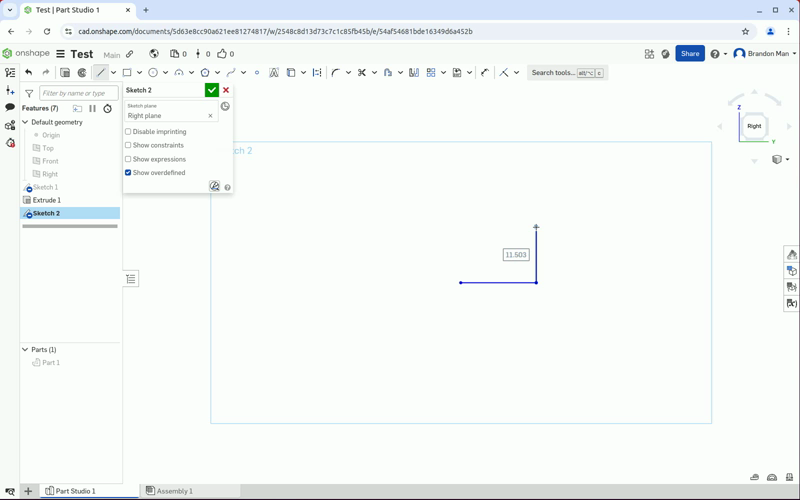
mouse_move(566, 226)
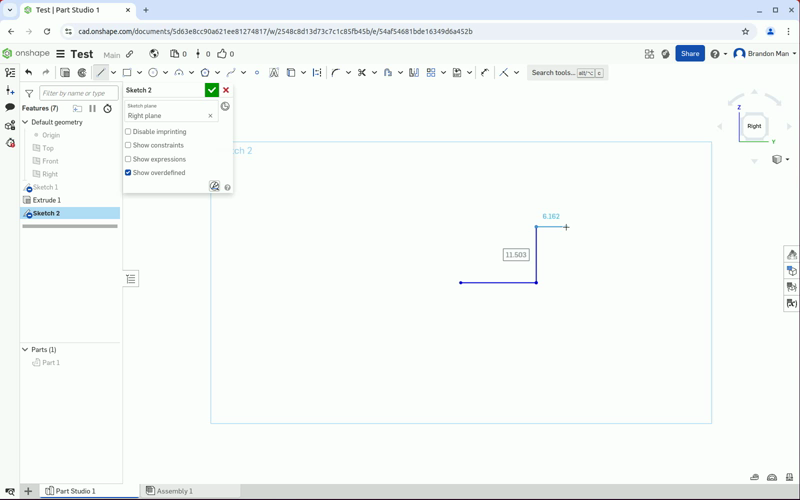
mouse_move(517, 226)
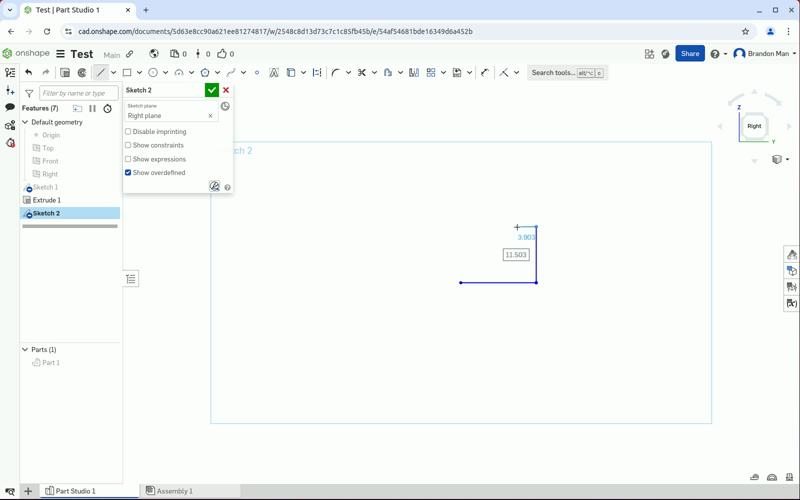
click(517, 226)
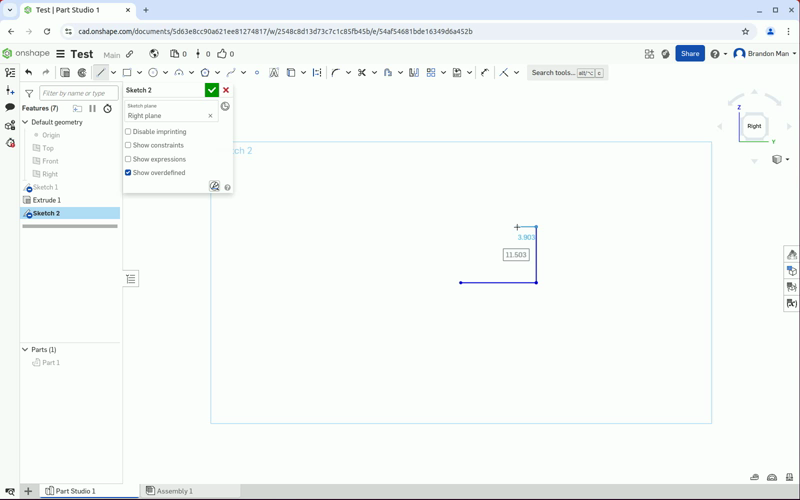
key_up(shift)
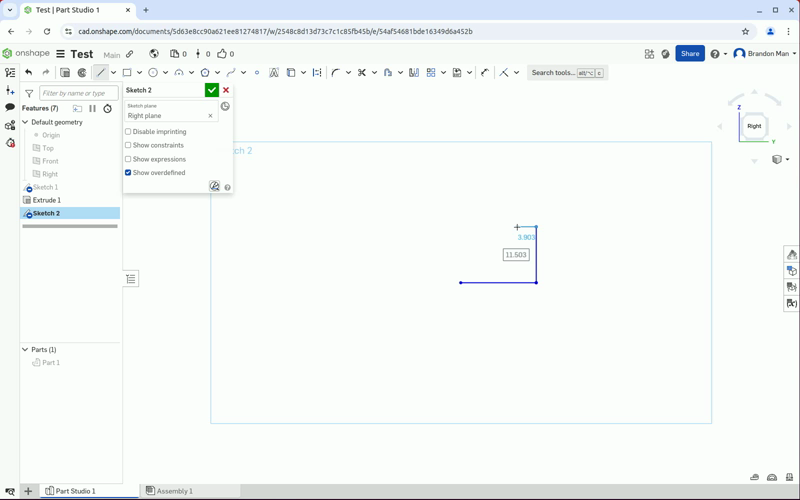
key_down(shift)
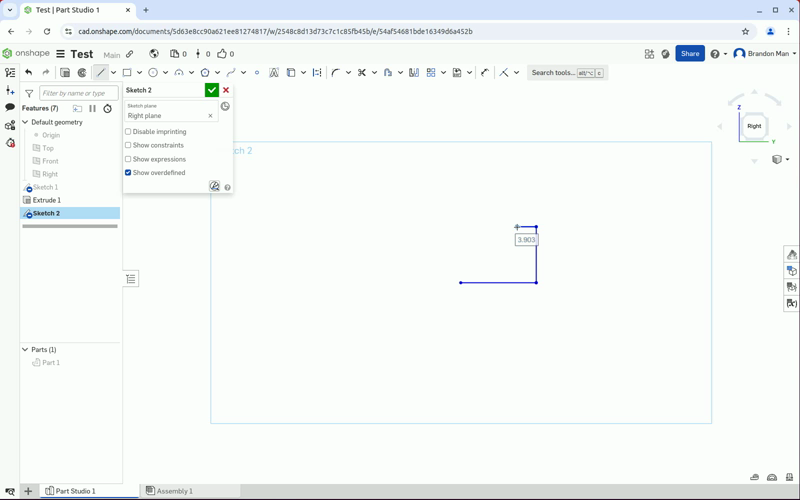
mouse_move(547, 226)
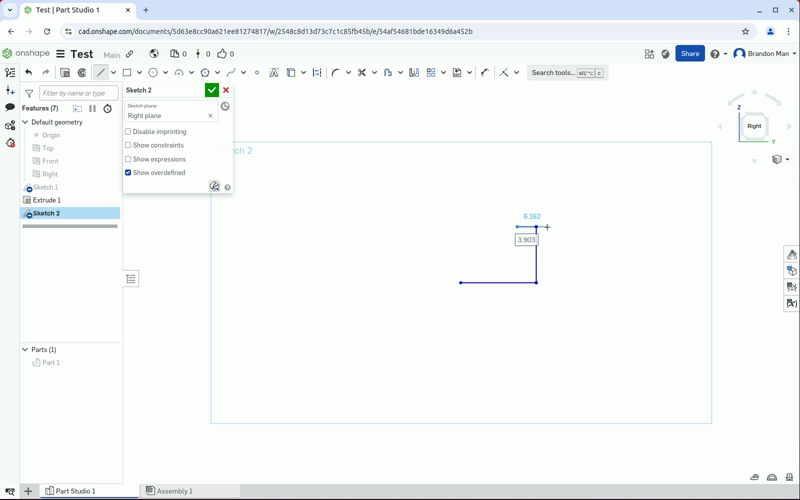
mouse_move(517, 264)
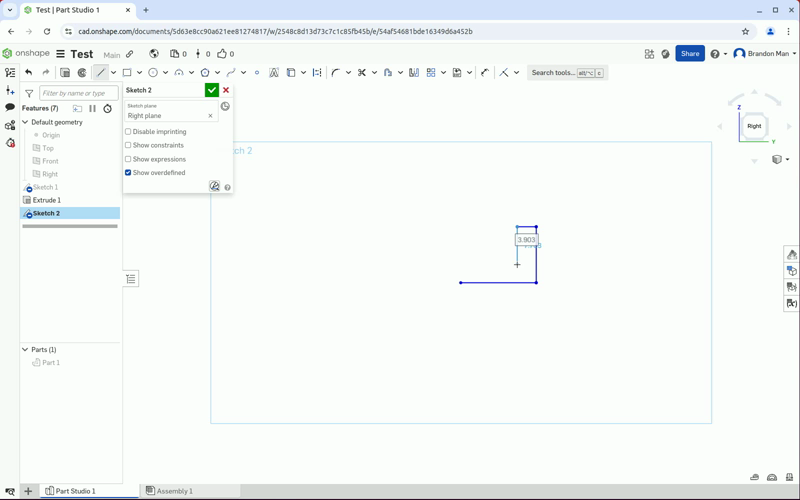
click(517, 264)
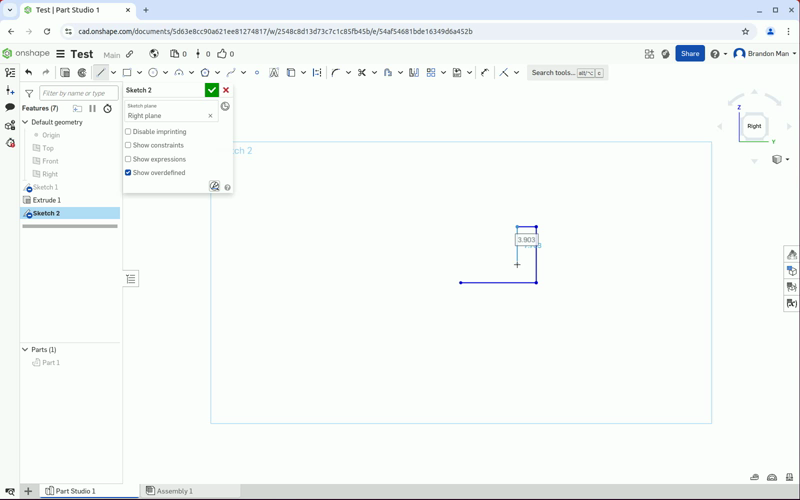
key_up(shift)
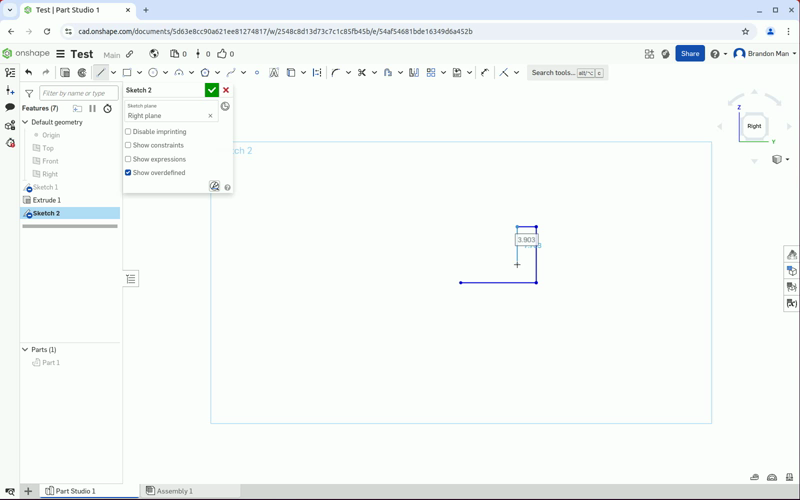
key_down(shift)
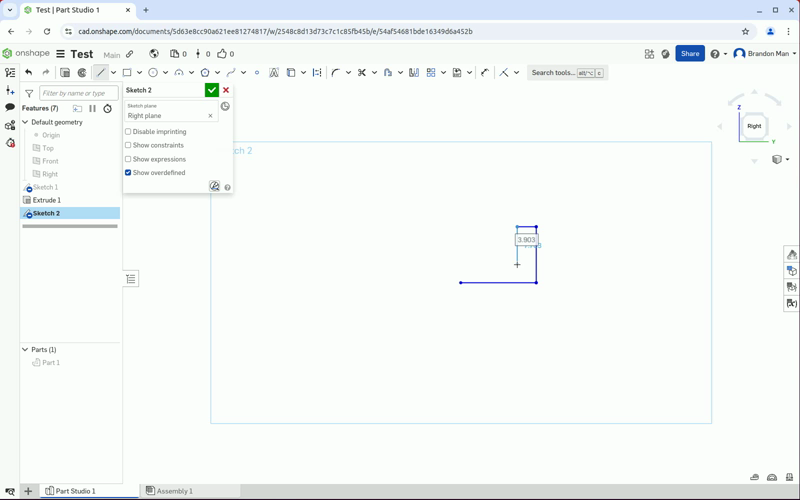
mouse_move(547, 264)
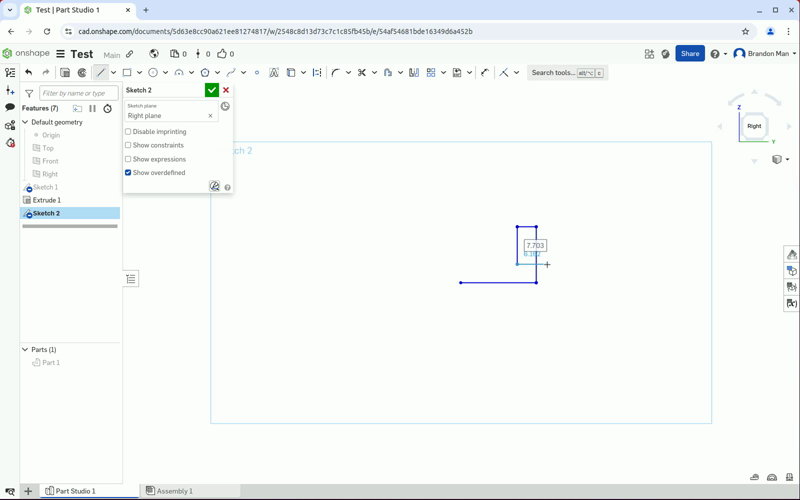
mouse_move(460, 264)
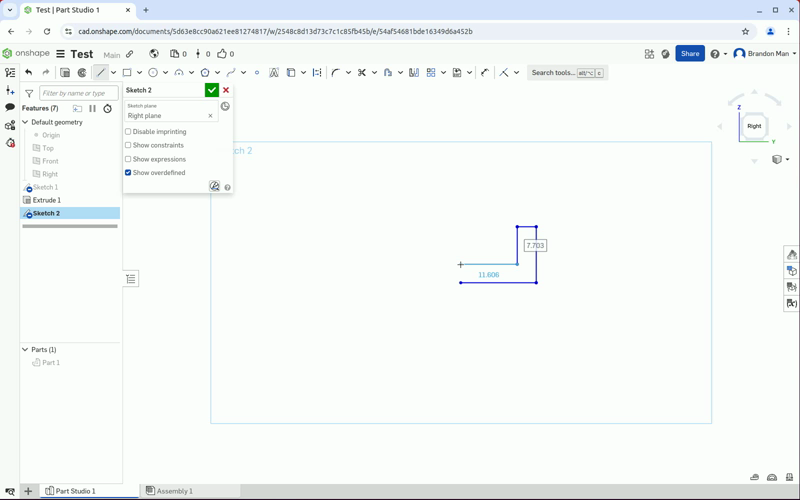
click(460, 264)
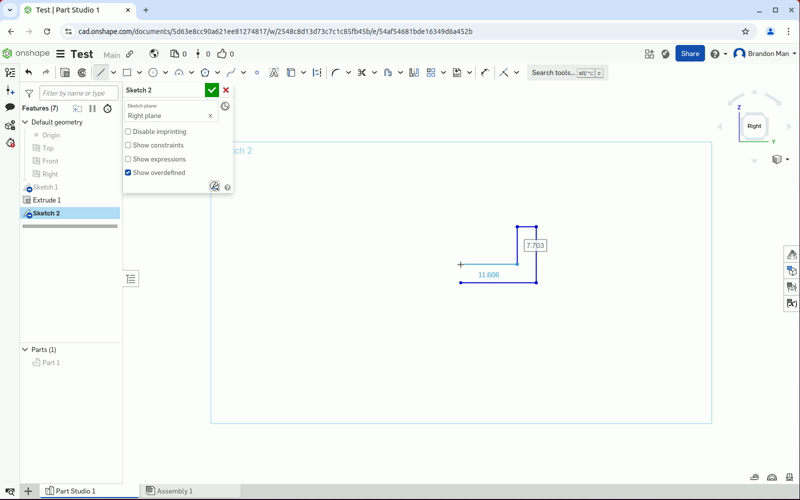
key_up(shift)
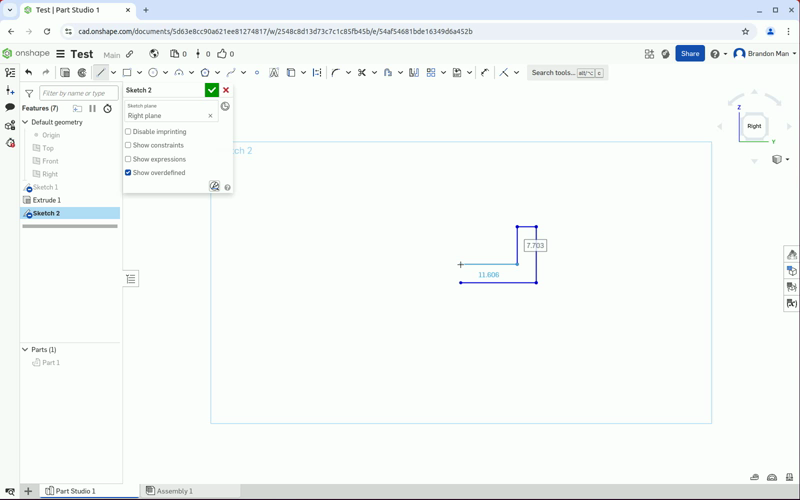
mouse_move(490, 264)
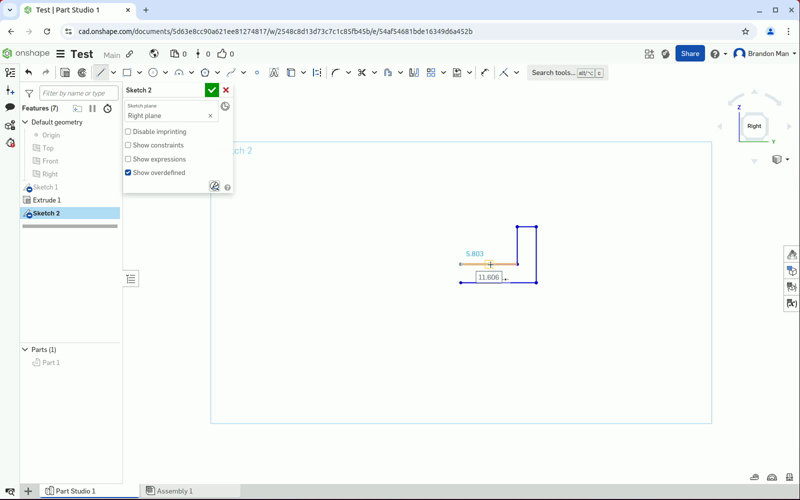
key_down(shift)
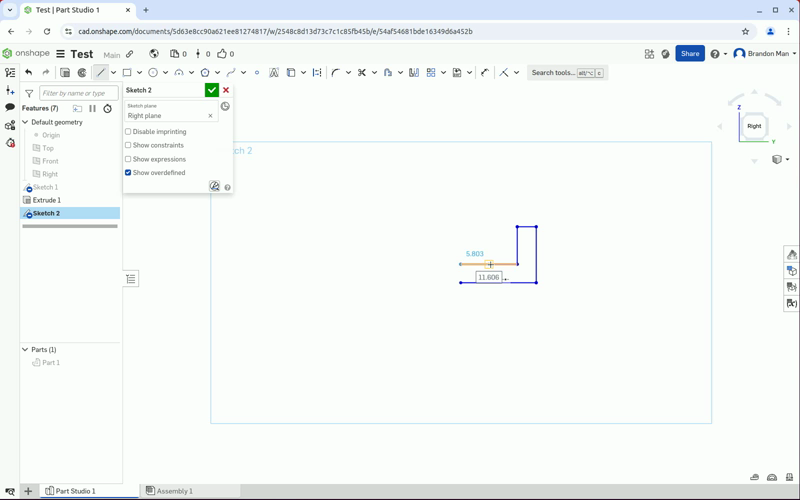
mouse_move(460, 282)
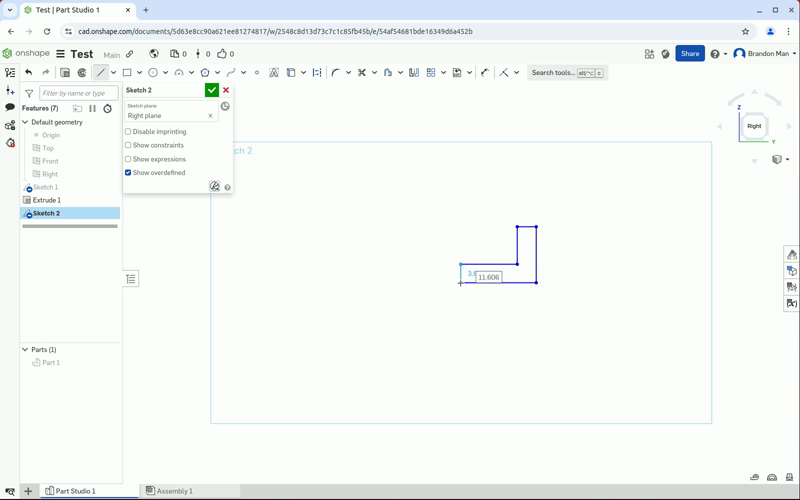
key_up(shift)
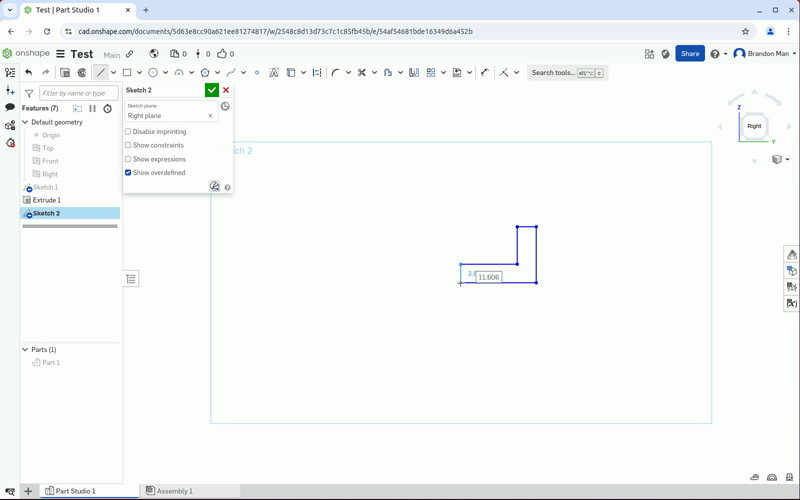
click(460, 282)
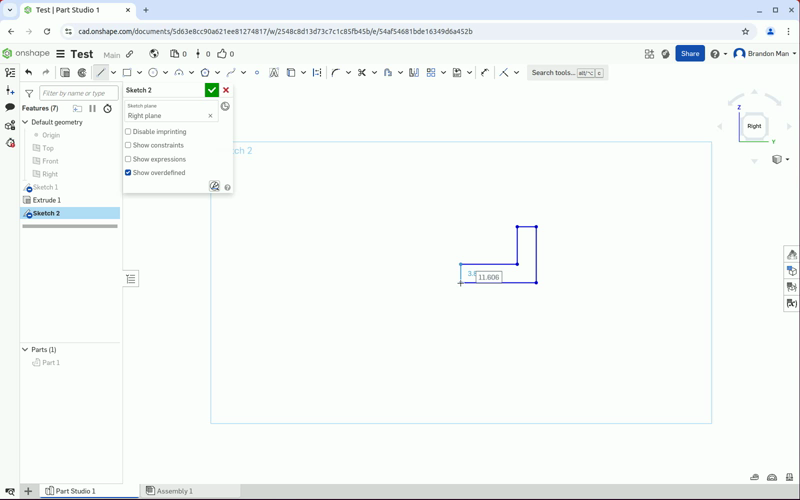
key(esc)
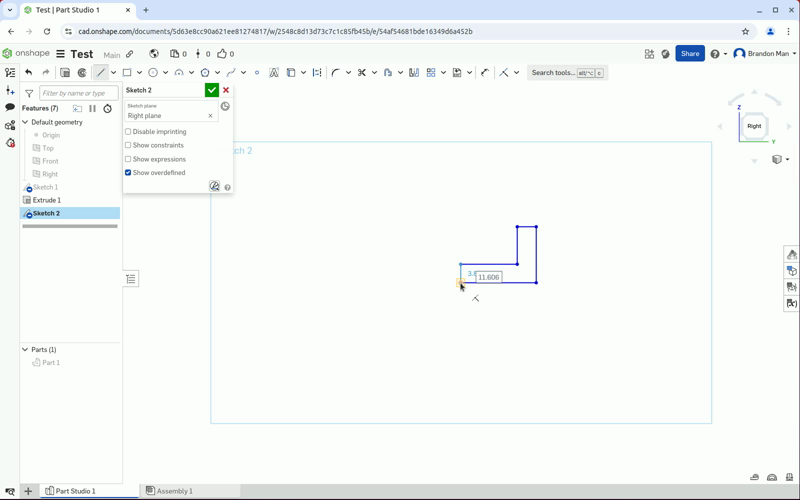
mouse_move(476, 274)
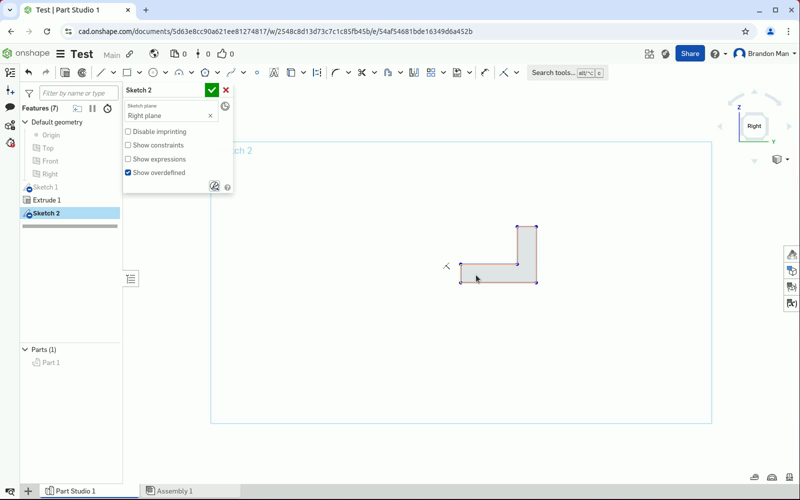
click(476, 274)
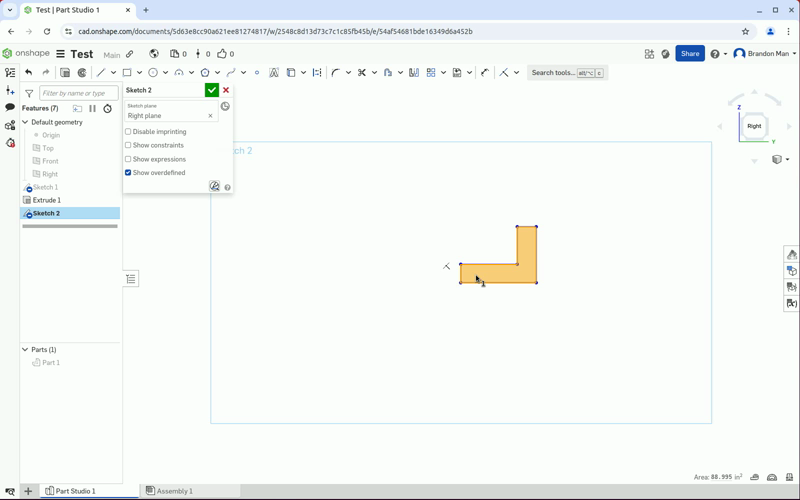
mouse_move(73, 352)
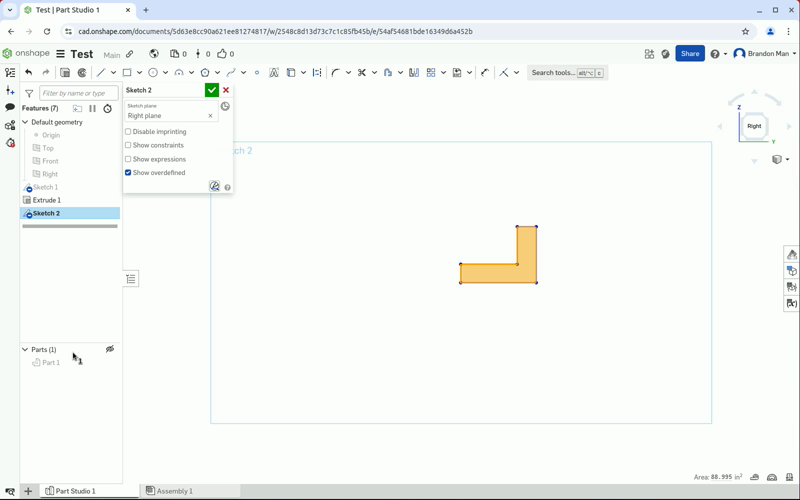
key(shift+y)
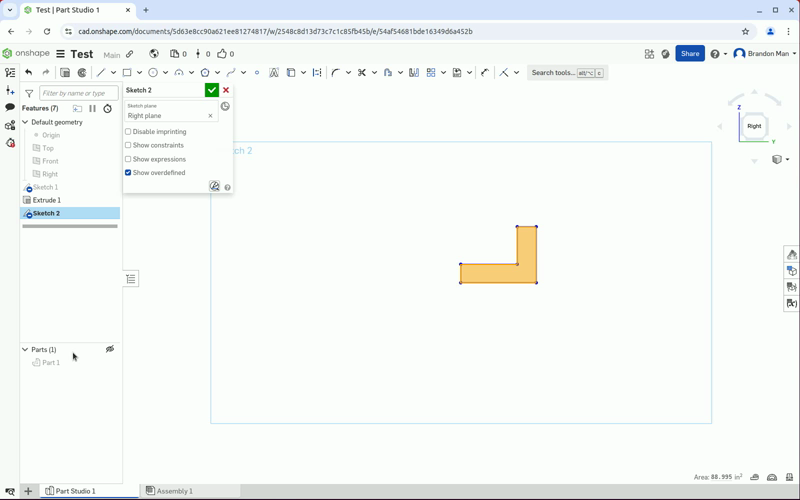
key(shift+e)
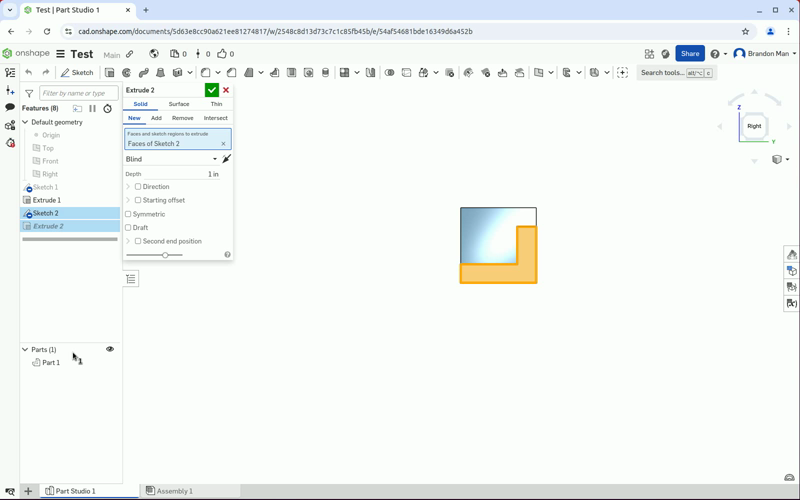
mouse_move(143, 106)
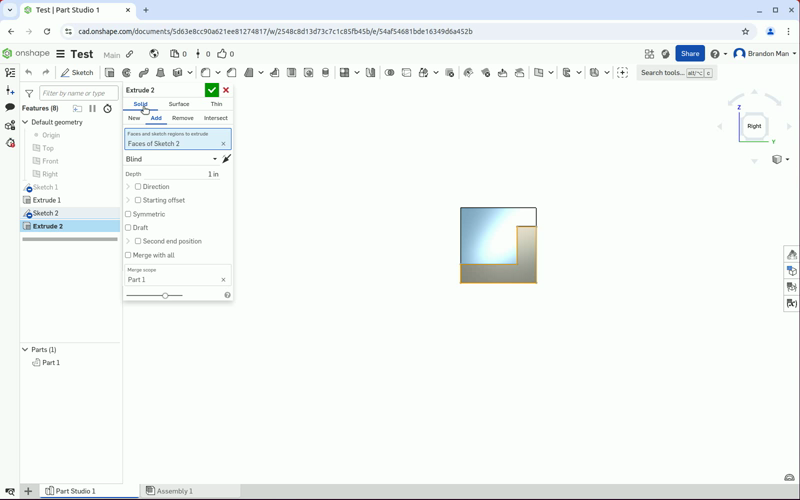
click(143, 106)
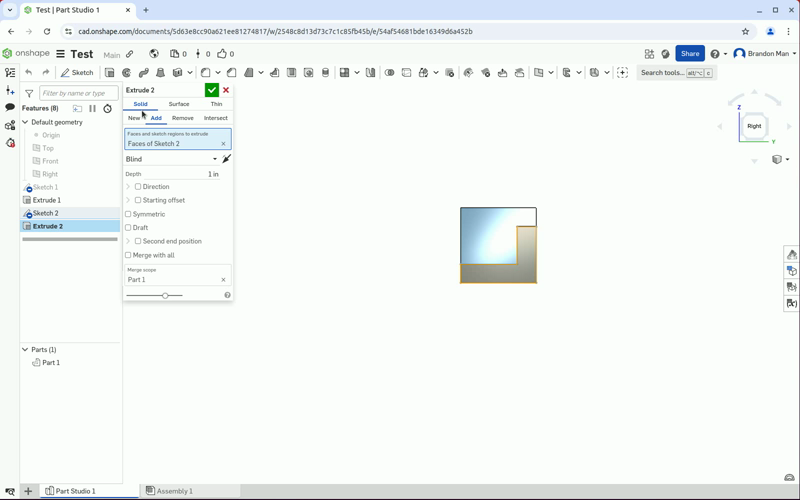
mouse_move(137, 120)
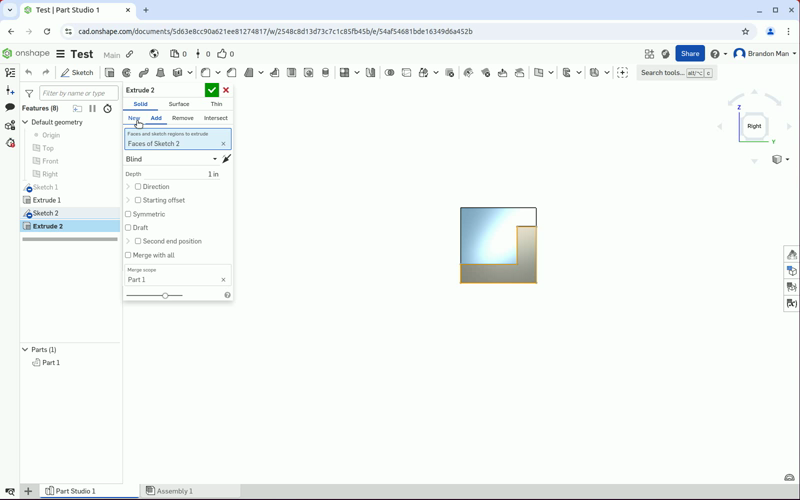
click(137, 120)
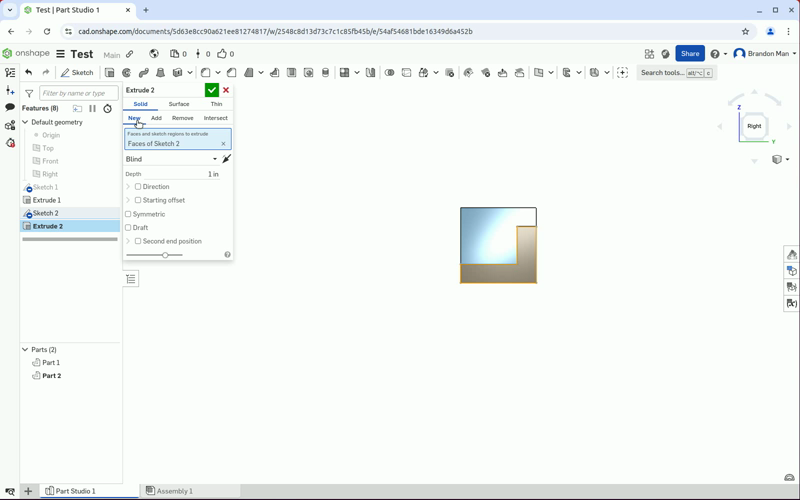
key(tab, 4)
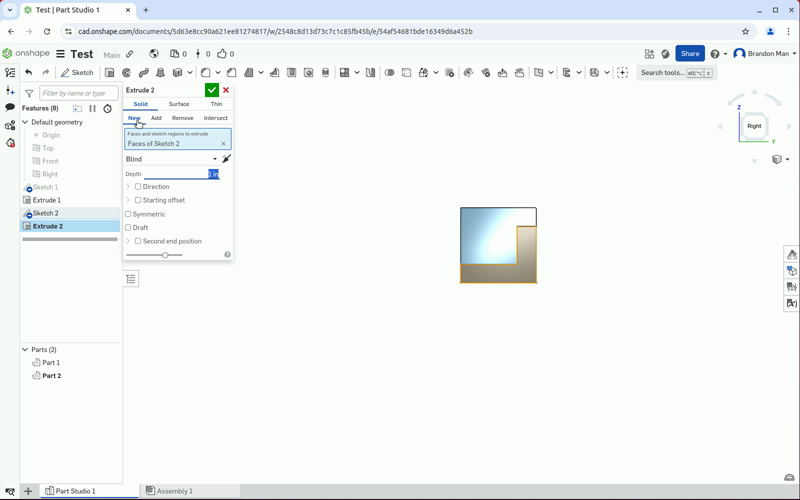
text(23.108)
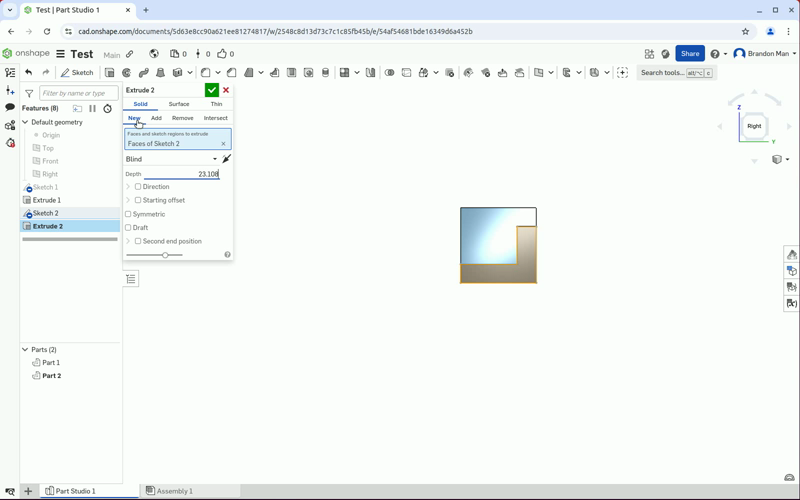
key(enter)
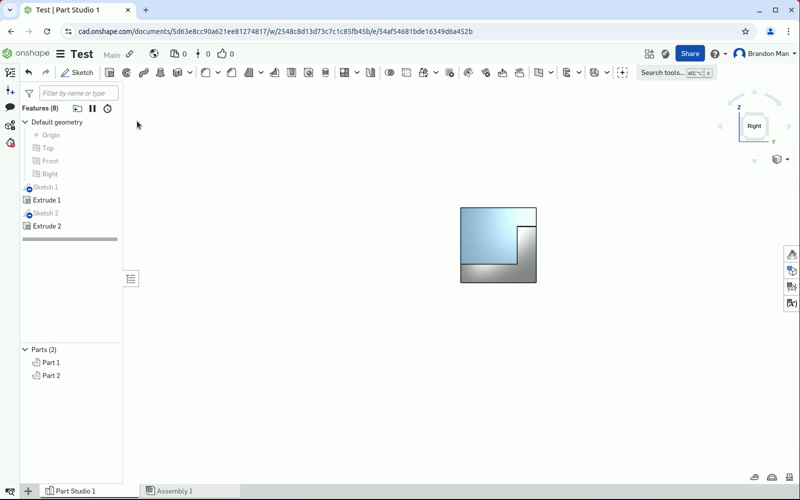
key(shift+h)
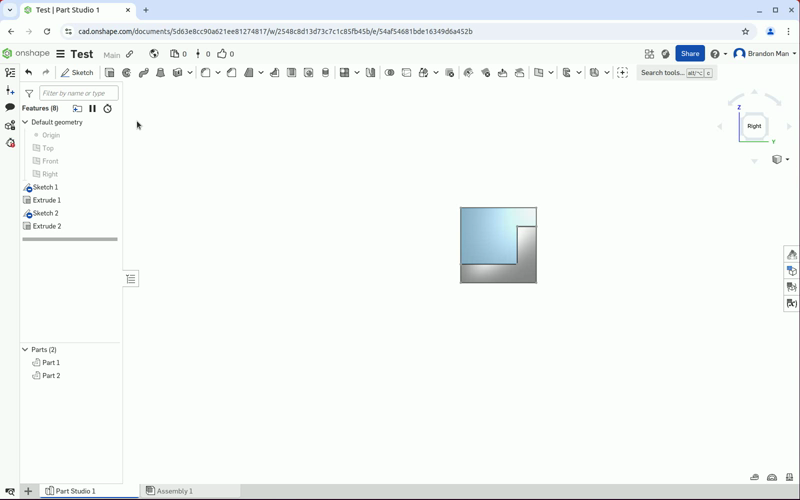
key(shift+h)
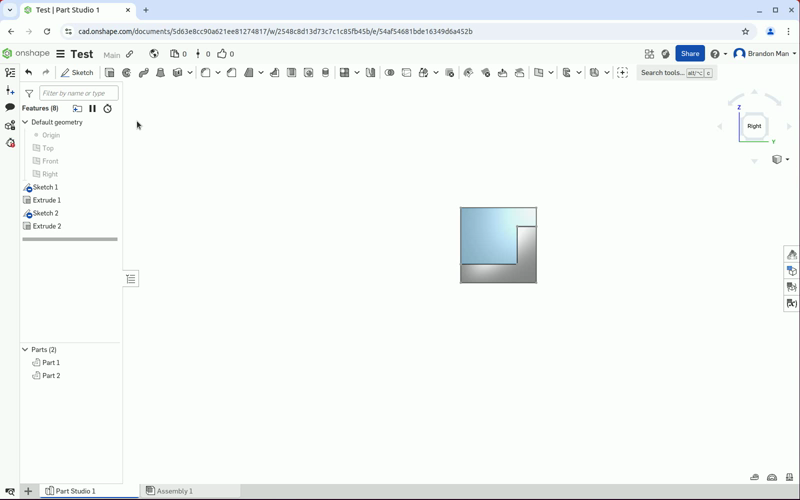
key(shift+7)
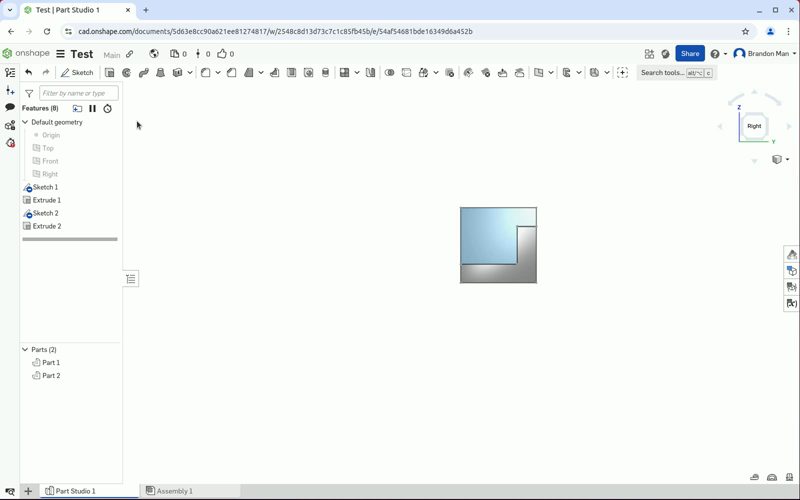
key(right, 2)
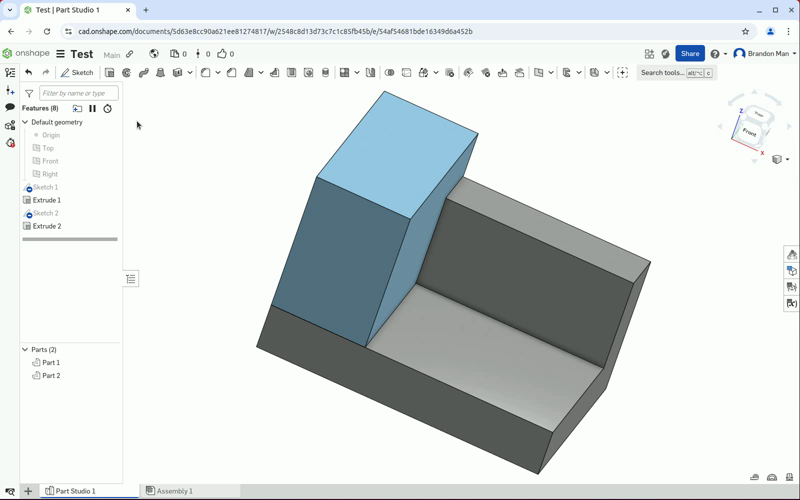
key(down, 2)
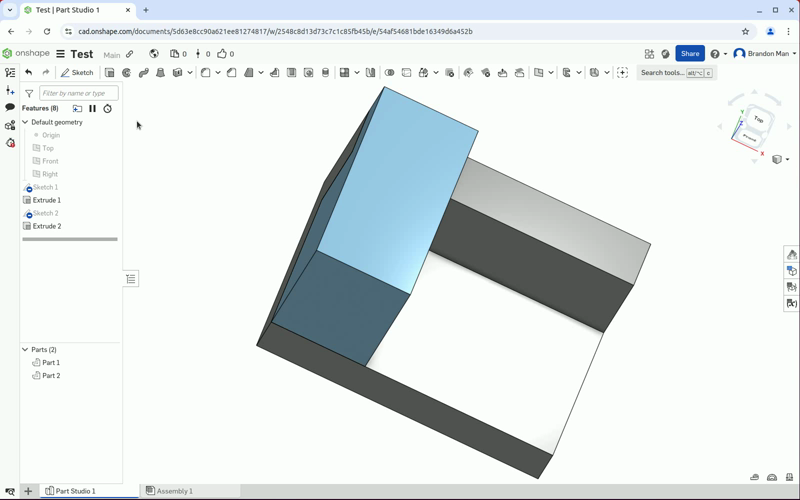
key(up, 2)
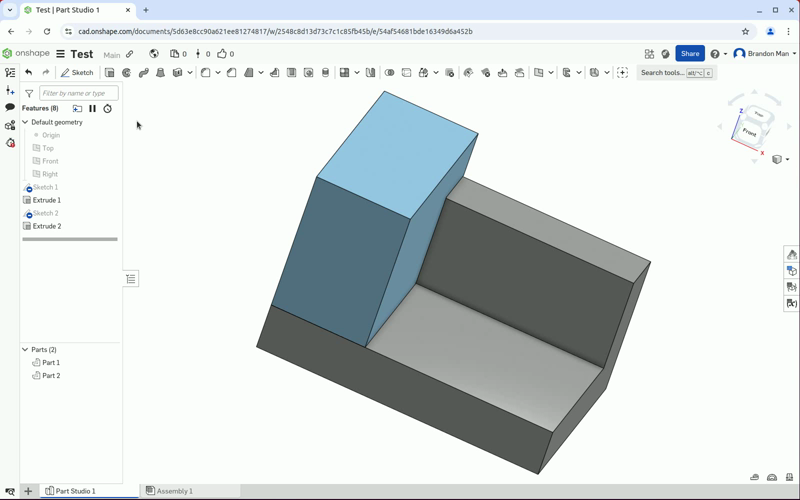
key(left, 2)
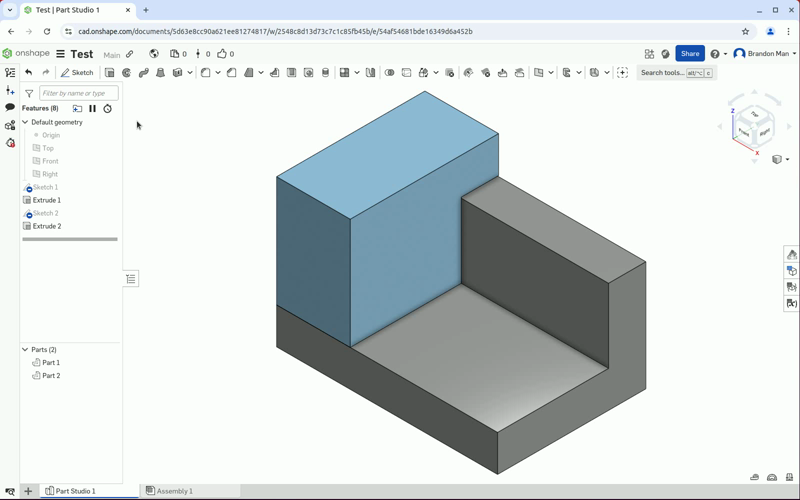
mouse_move(73, 189)
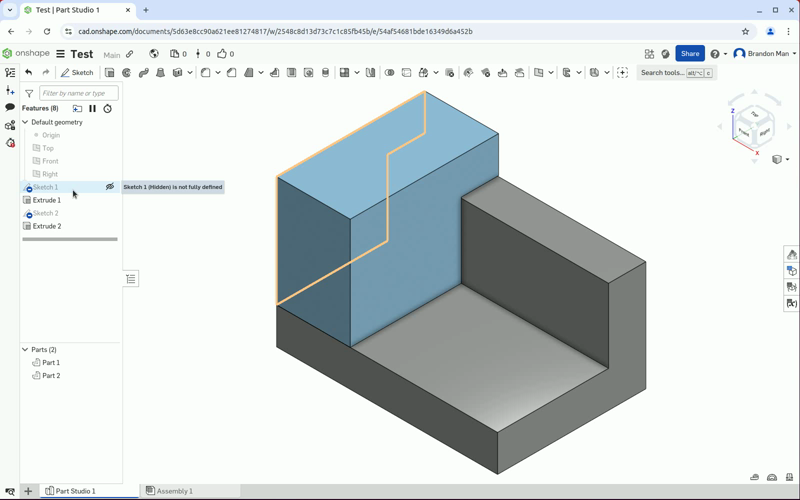
click(73, 189)